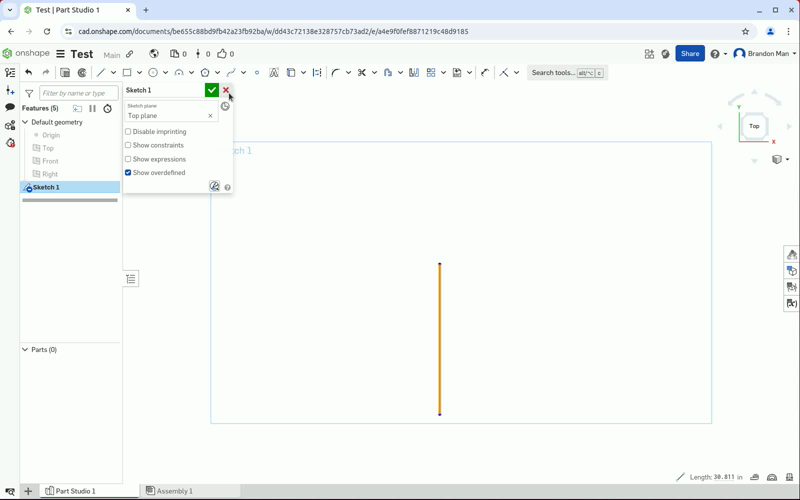
key(shift+h)
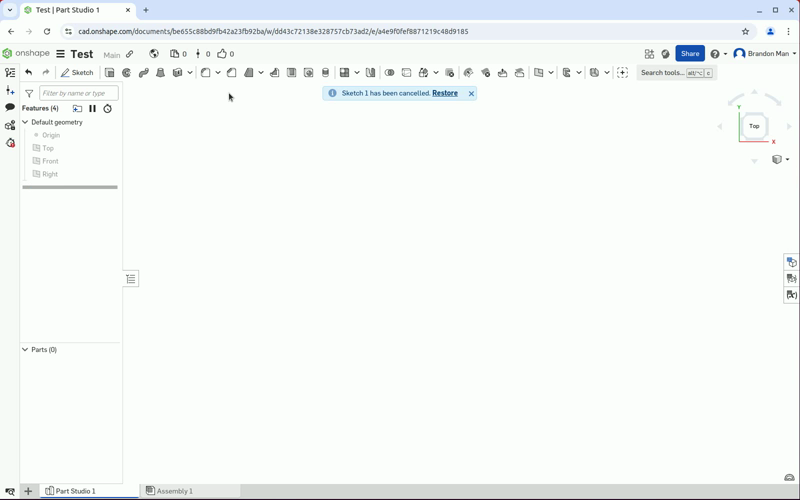
mouse_move(73, 352)
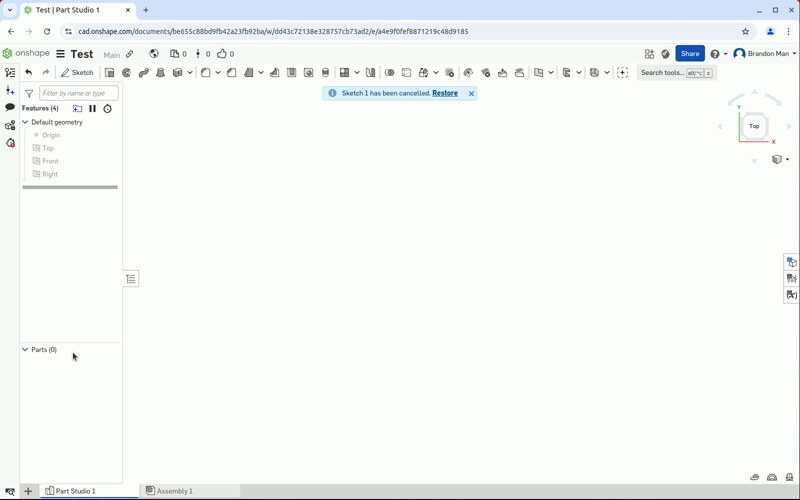
key(y)
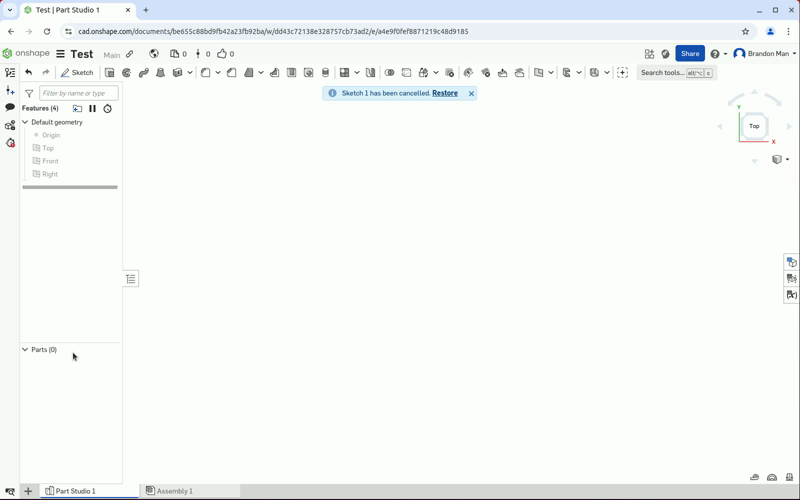
key(shift+p)
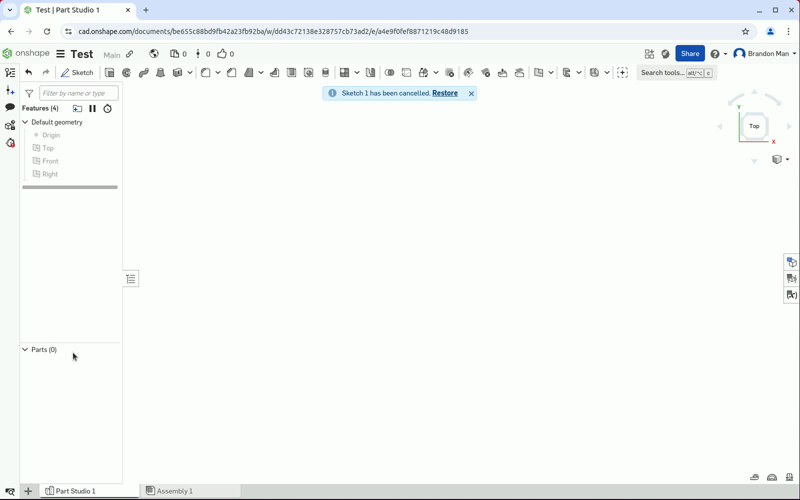
key(space)
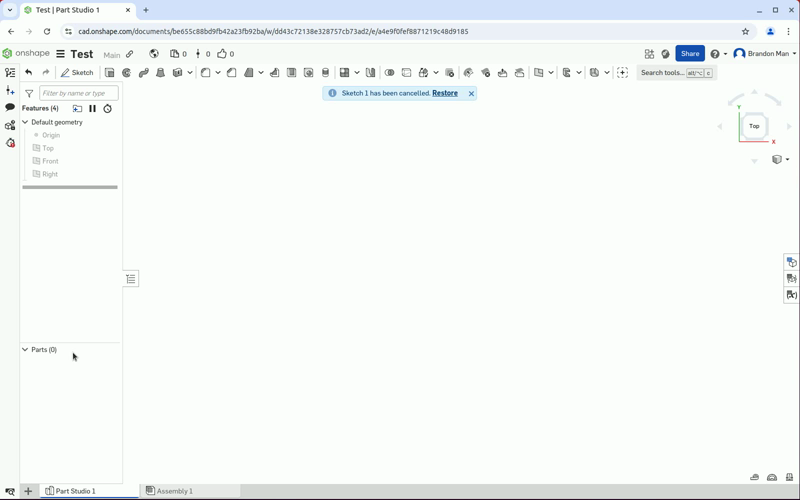
key_down(shift)
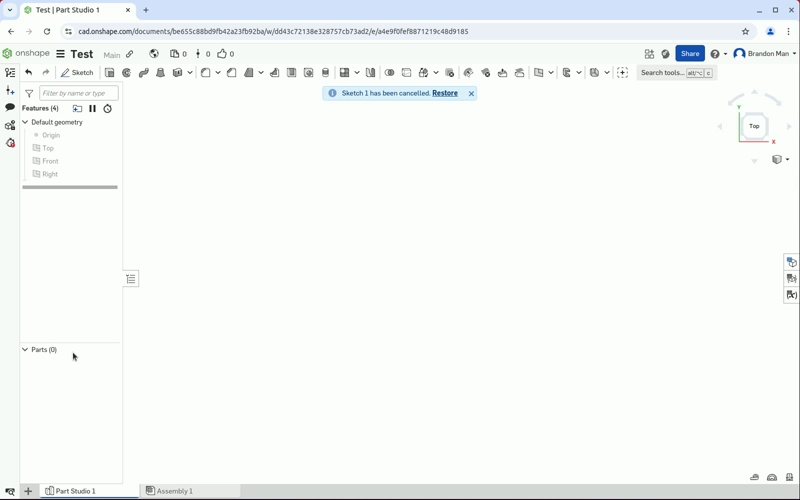
key(up)
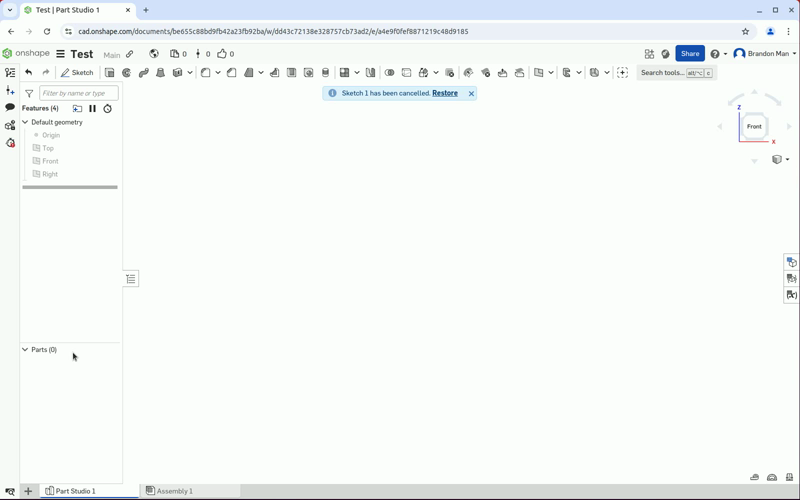
key_up(shift)
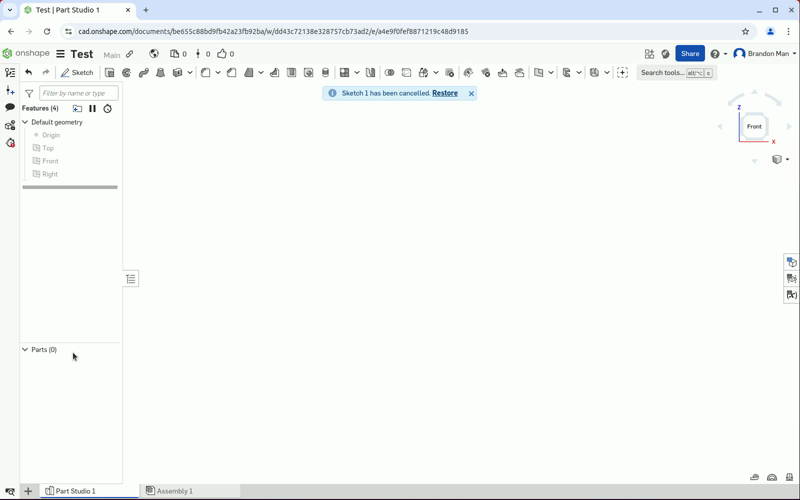
mouse_move(73, 352)
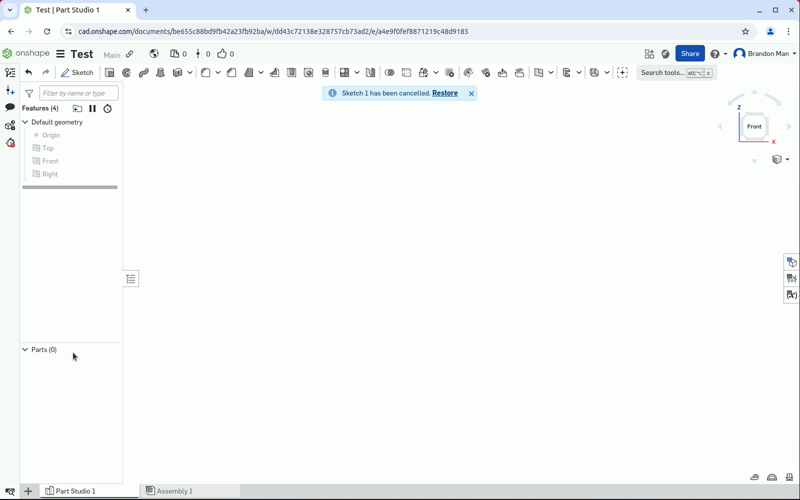
key(shift+y)
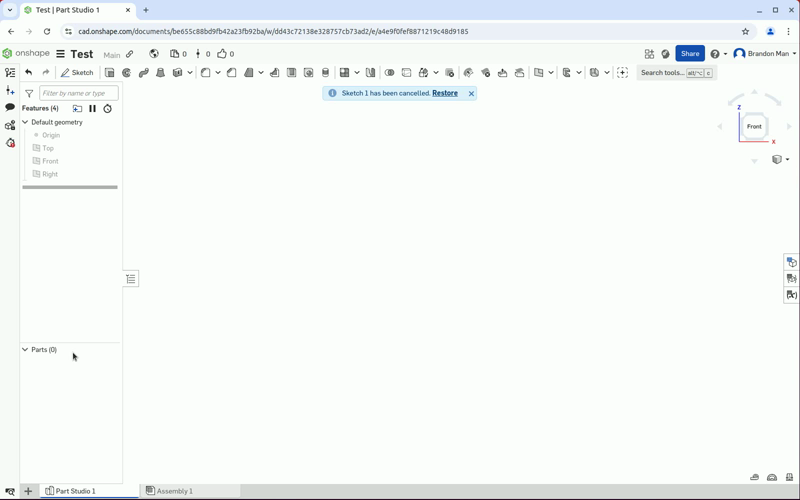
key(shift+s)
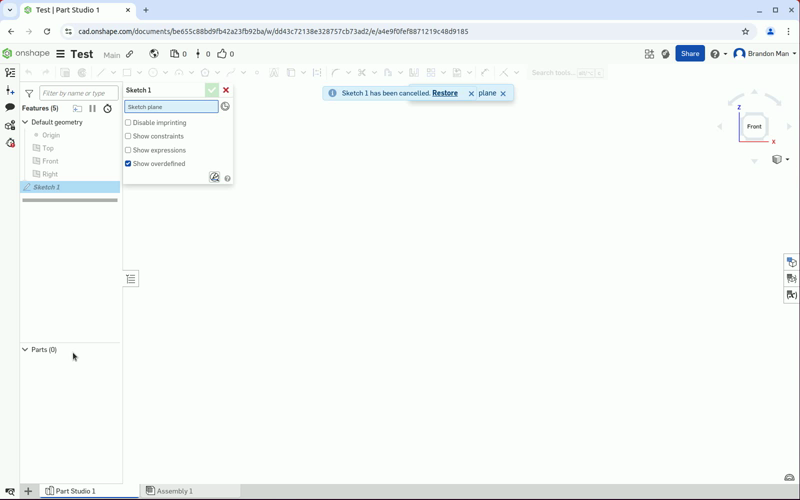
mouse_move(73, 163)
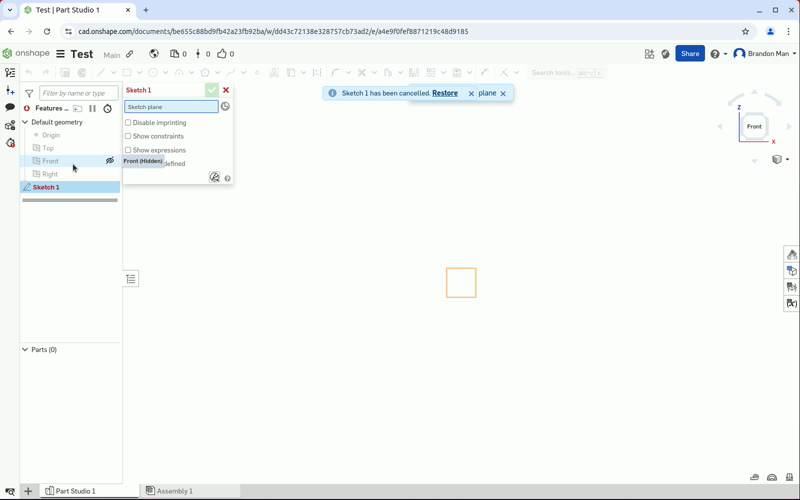
click(73, 163)
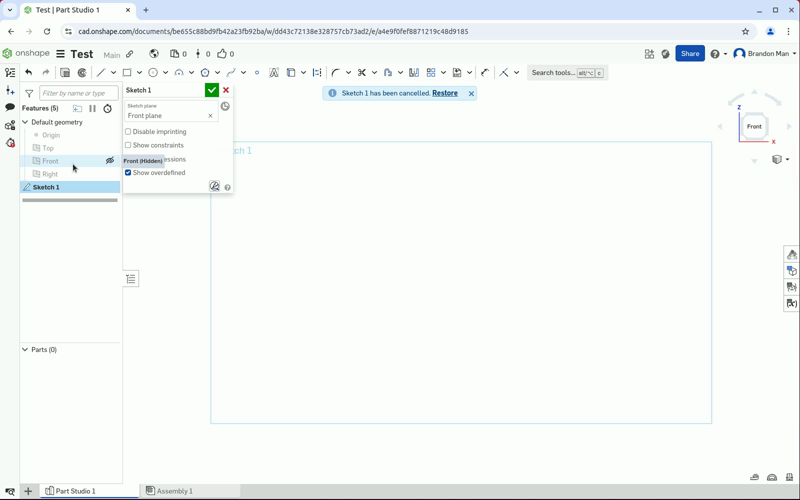
mouse_move(73, 352)
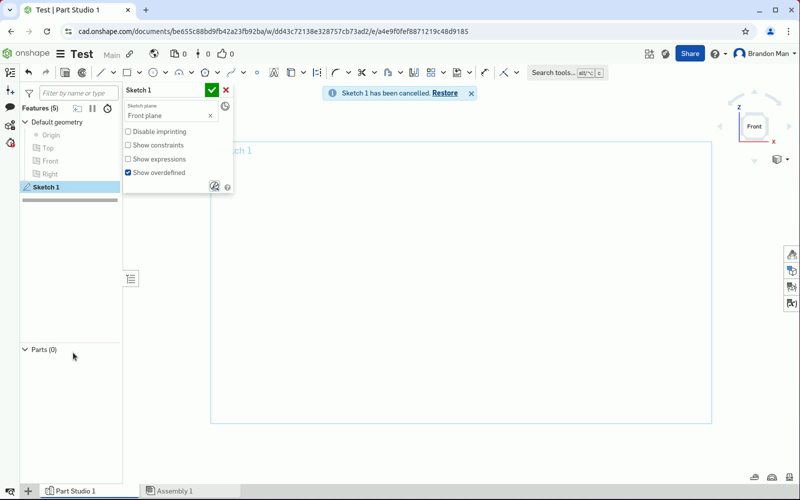
key(y)
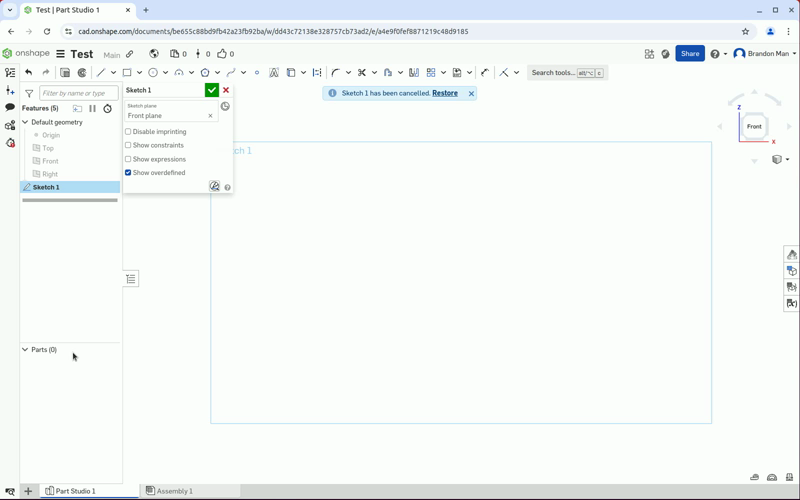
key(l)
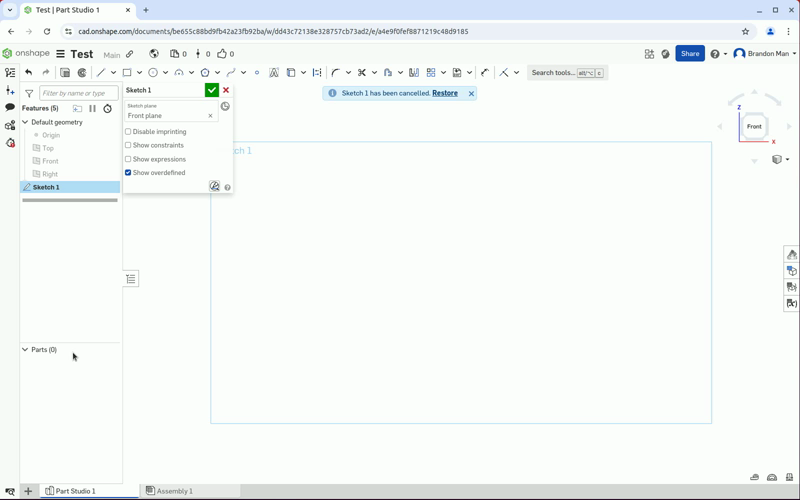
key_down(shift)
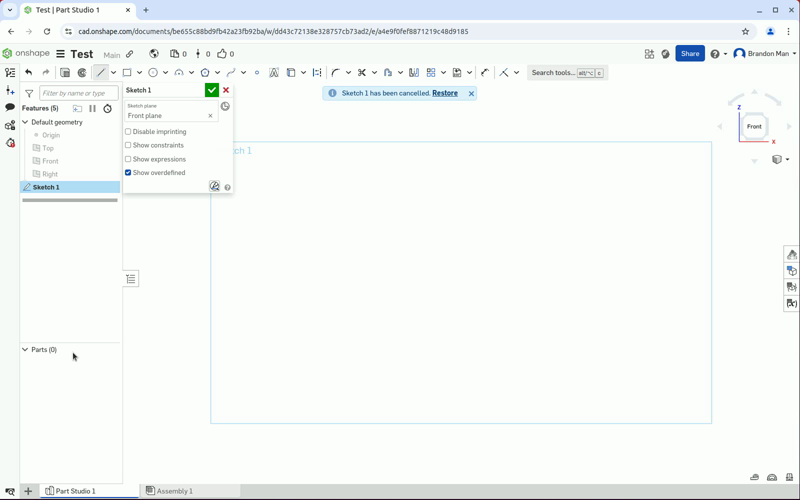
mouse_move(365, 282)
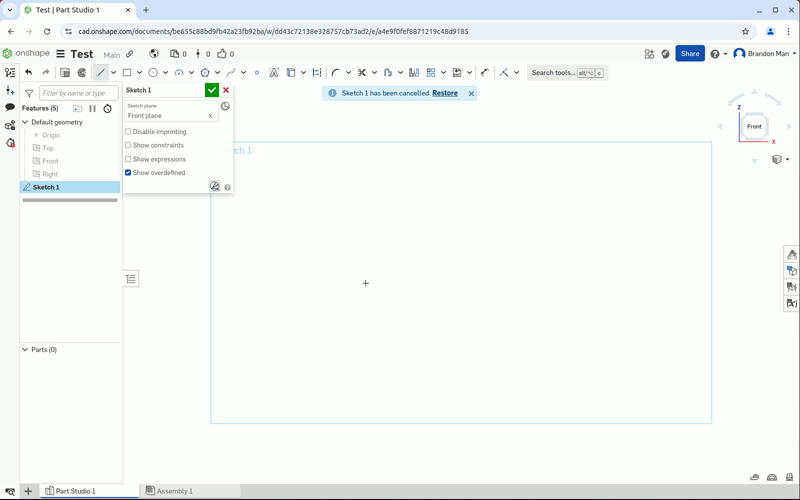
click(365, 282)
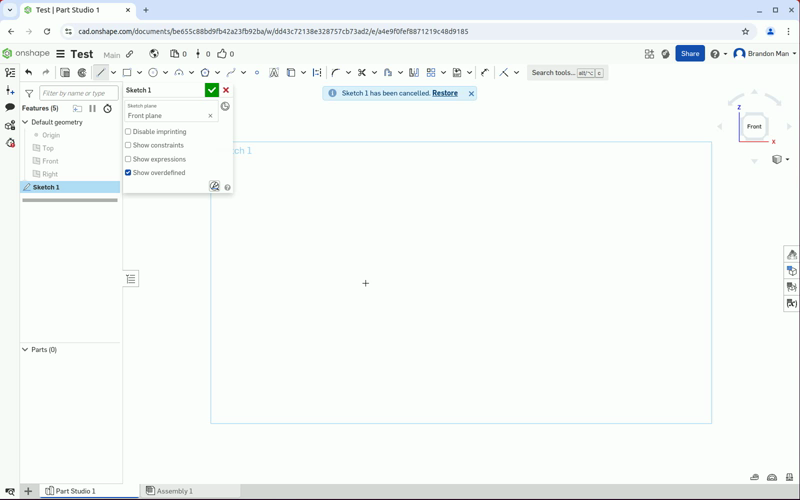
key_up(shift)
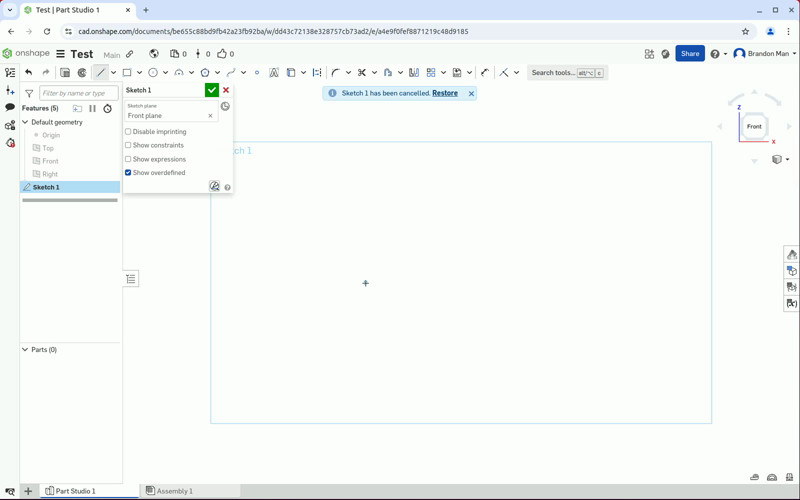
key_down(shift)
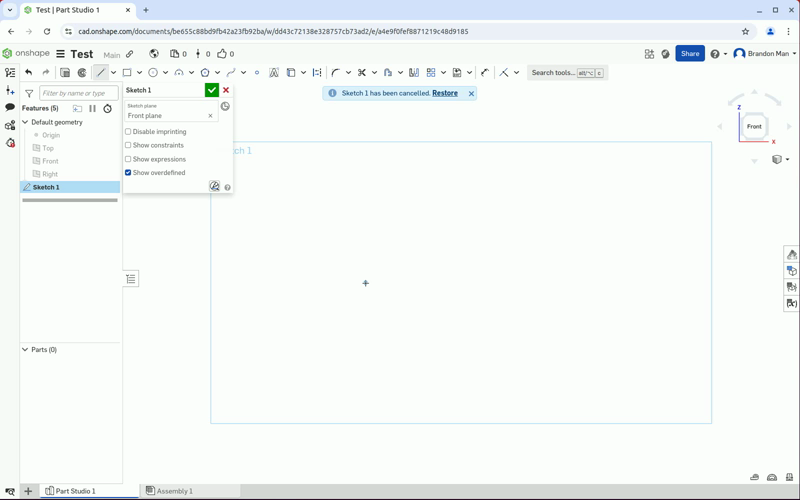
mouse_move(460, 282)
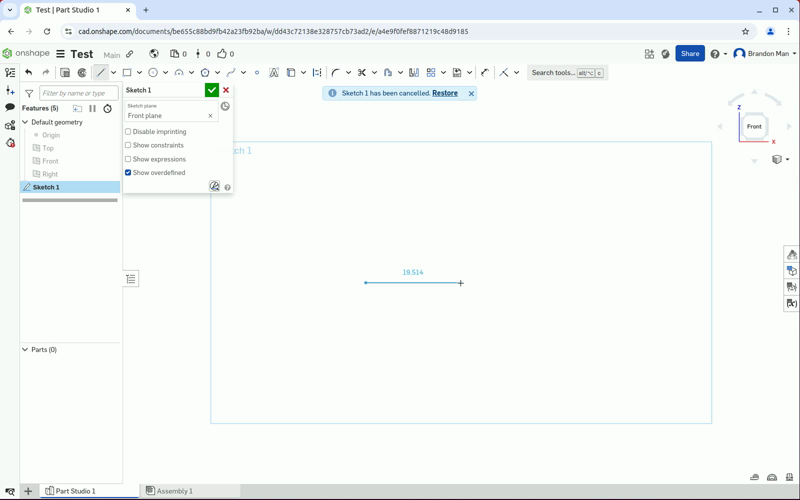
click(460, 282)
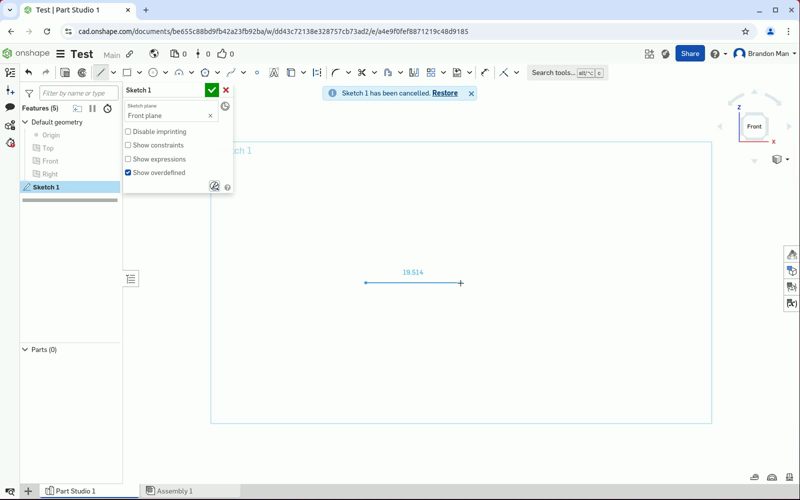
key_up(shift)
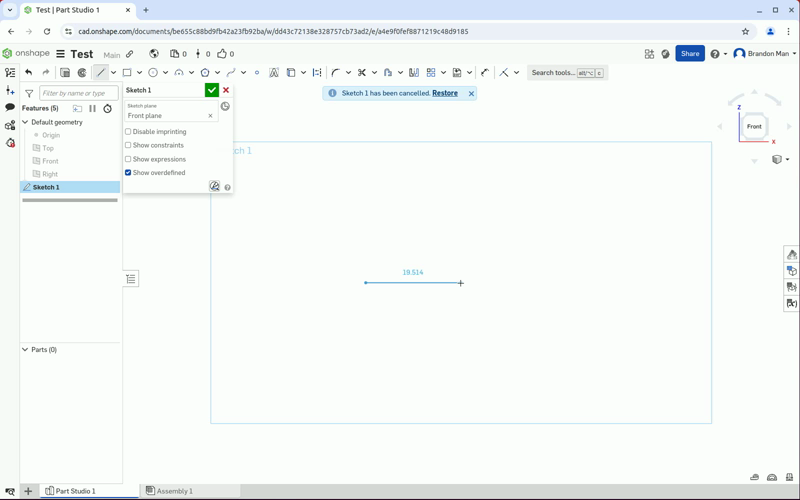
key_down(shift)
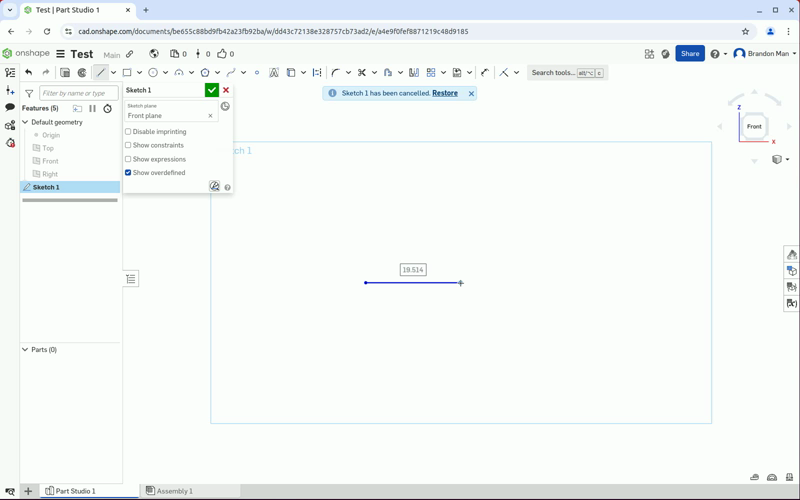
mouse_move(490, 282)
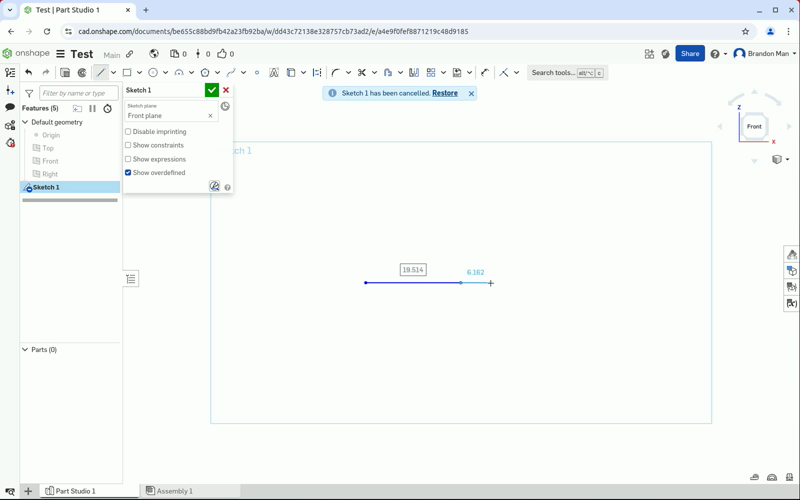
mouse_move(460, 262)
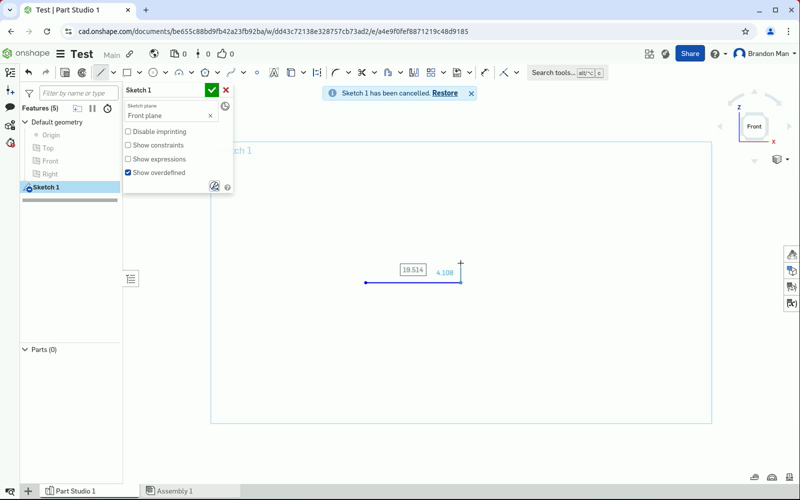
click(460, 262)
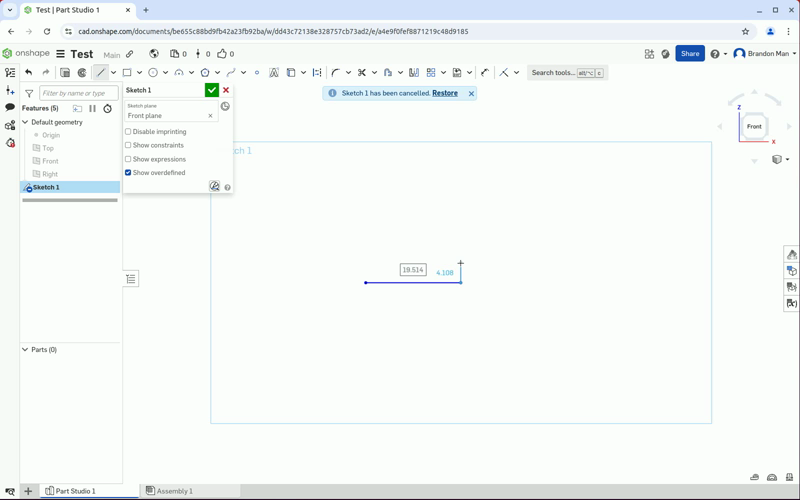
key_up(shift)
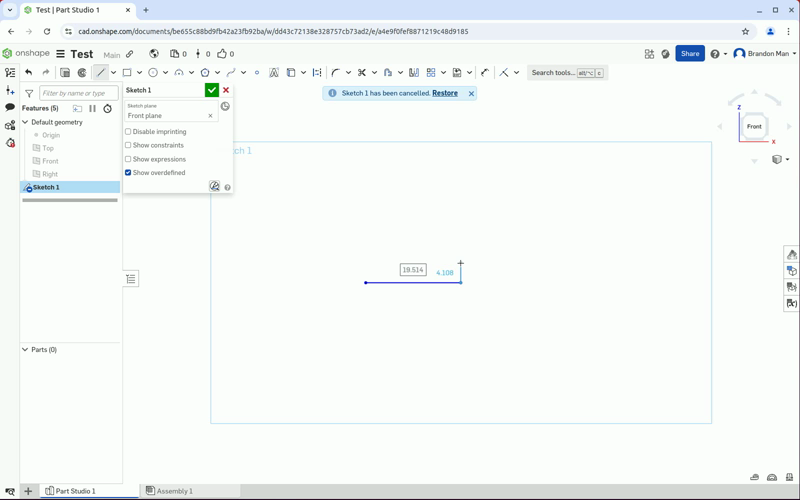
key_down(shift)
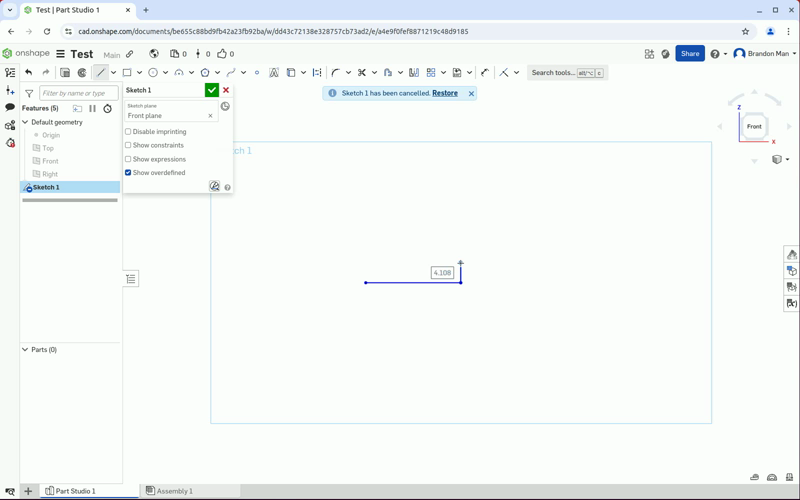
mouse_move(365, 262)
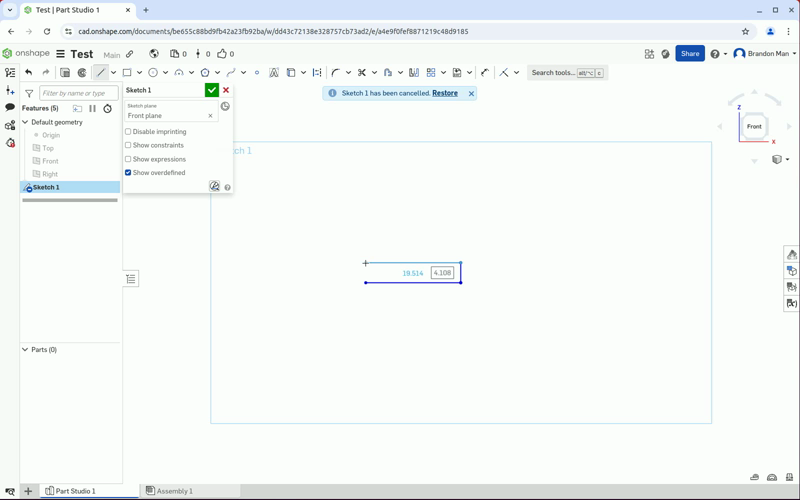
click(365, 262)
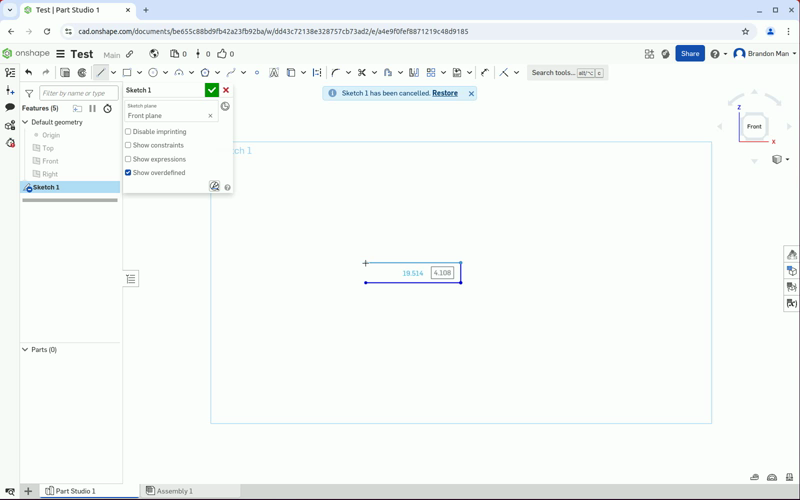
key_up(shift)
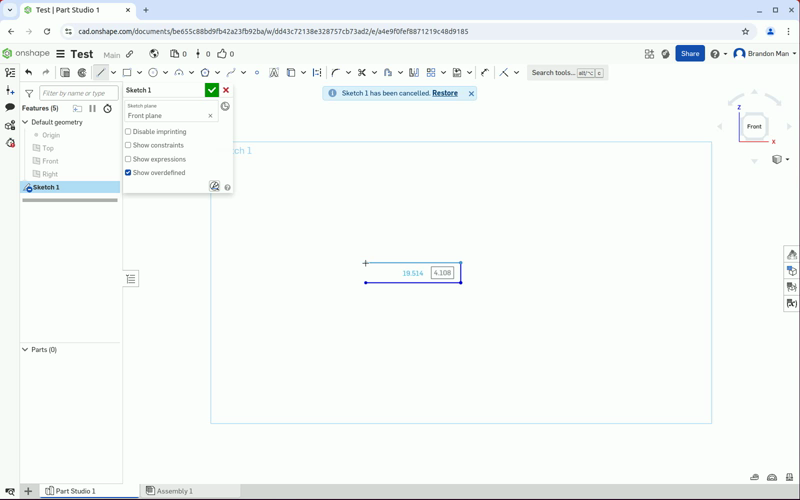
mouse_move(395, 262)
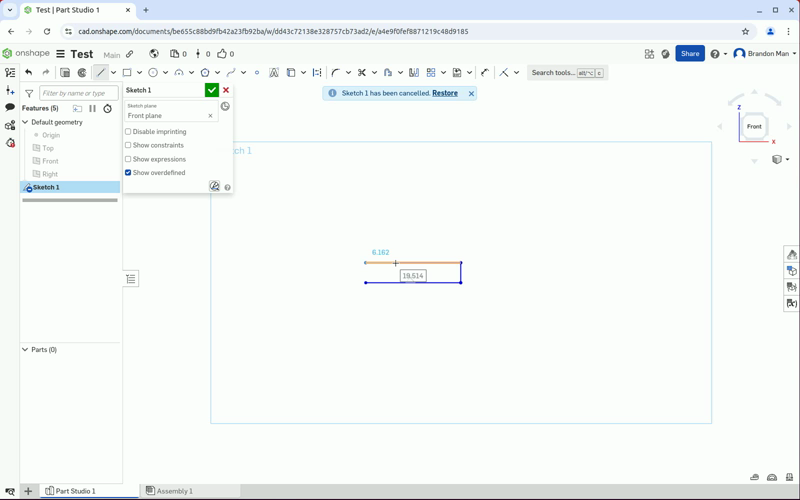
key_down(shift)
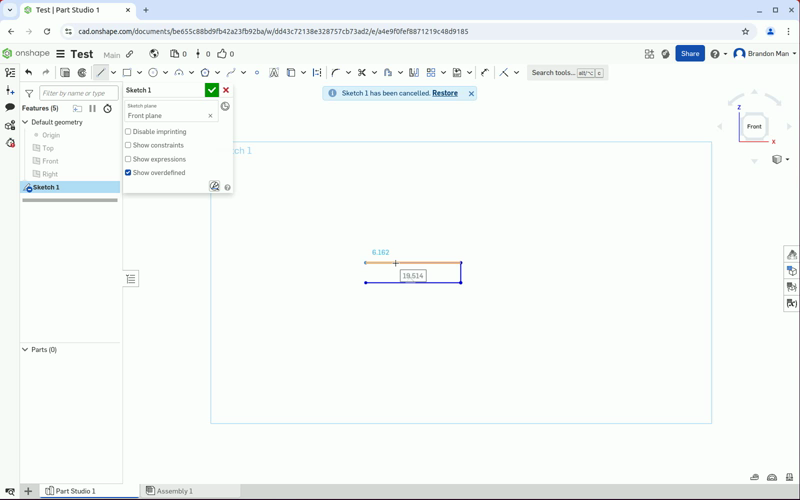
mouse_move(365, 282)
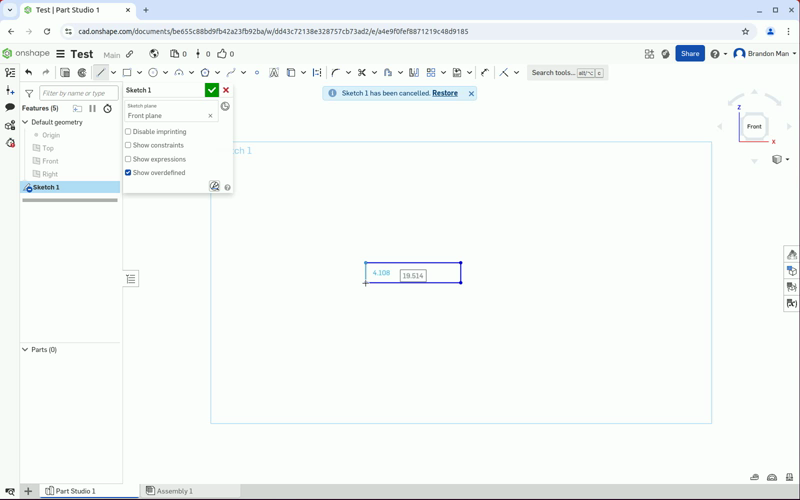
key_up(shift)
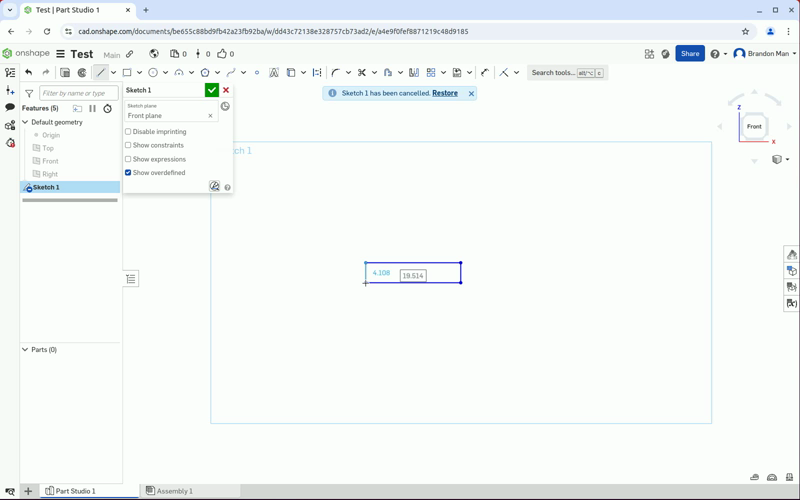
click(365, 282)
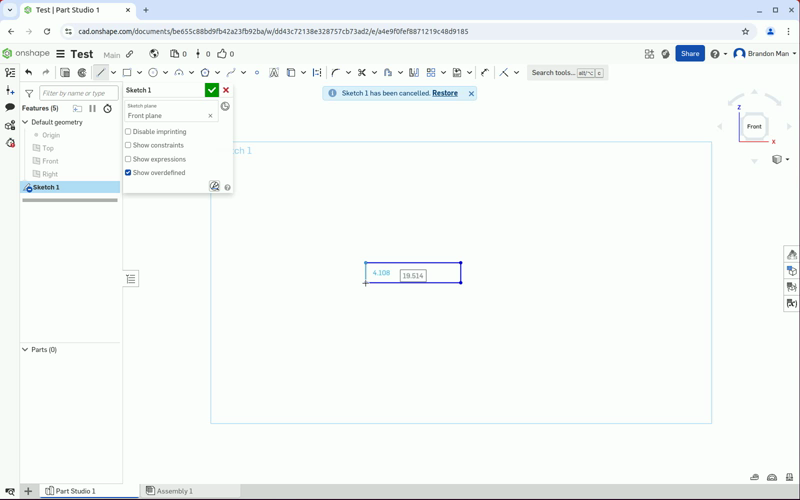
key(esc)
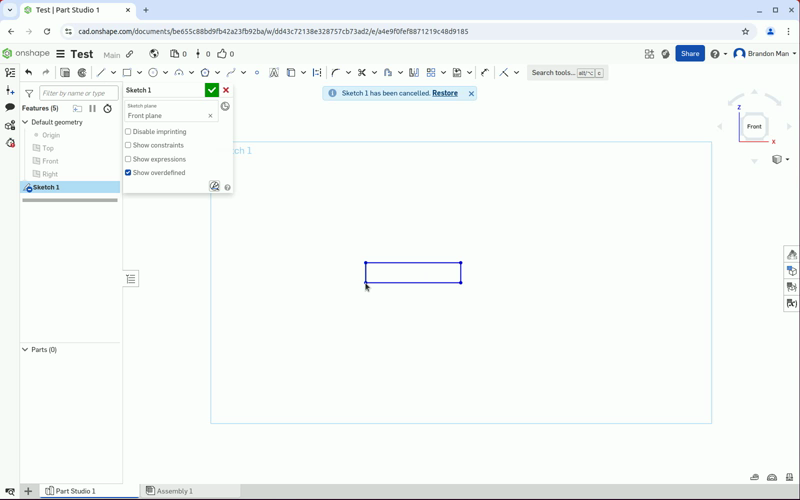
mouse_move(447, 270)
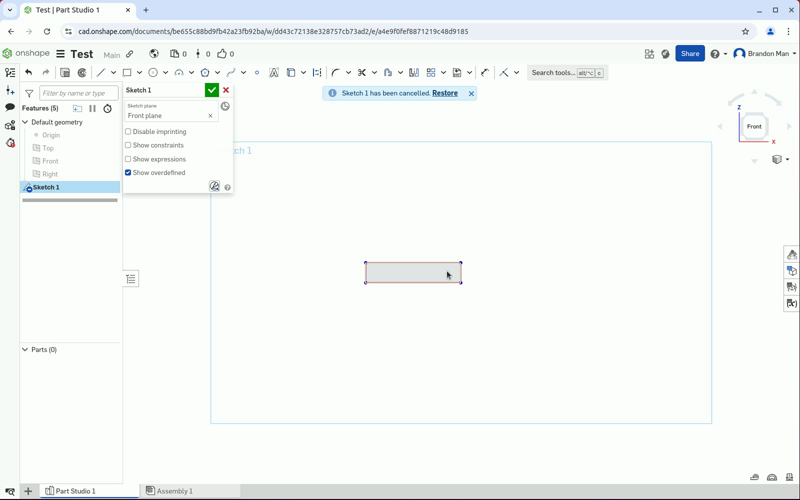
click(447, 270)
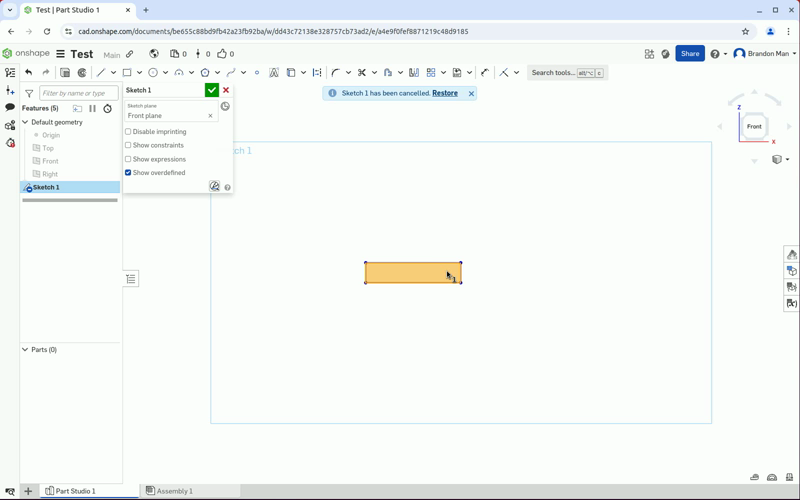
mouse_move(73, 352)
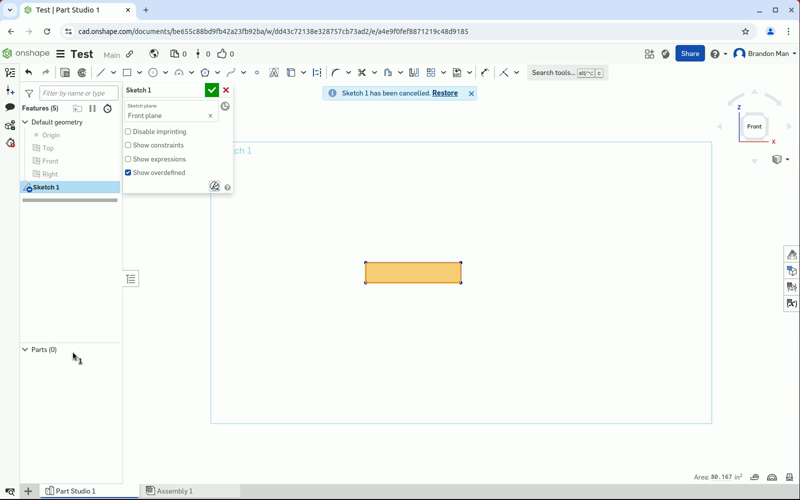
key(shift+y)
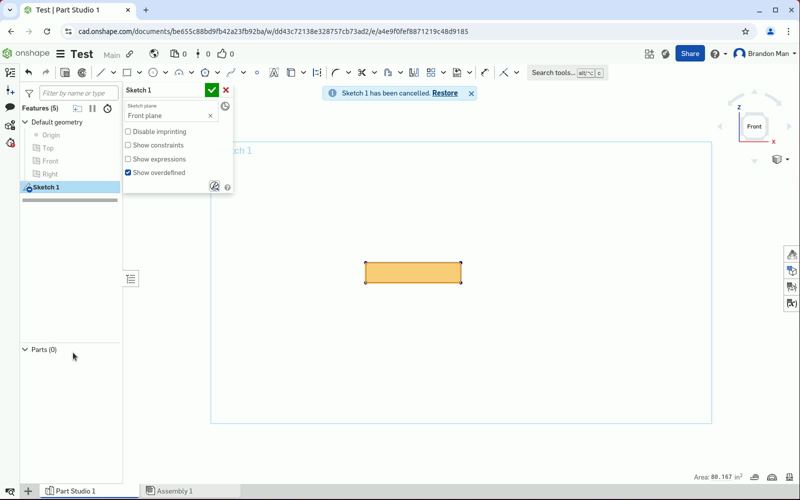
key(shift+e)
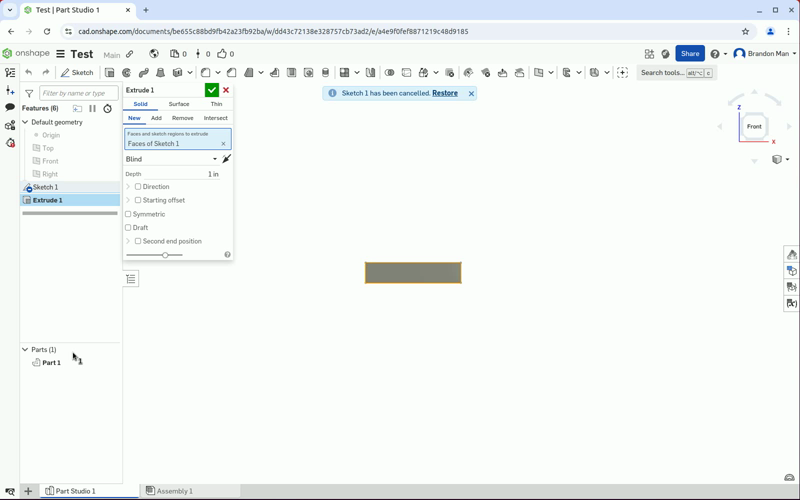
mouse_move(143, 106)
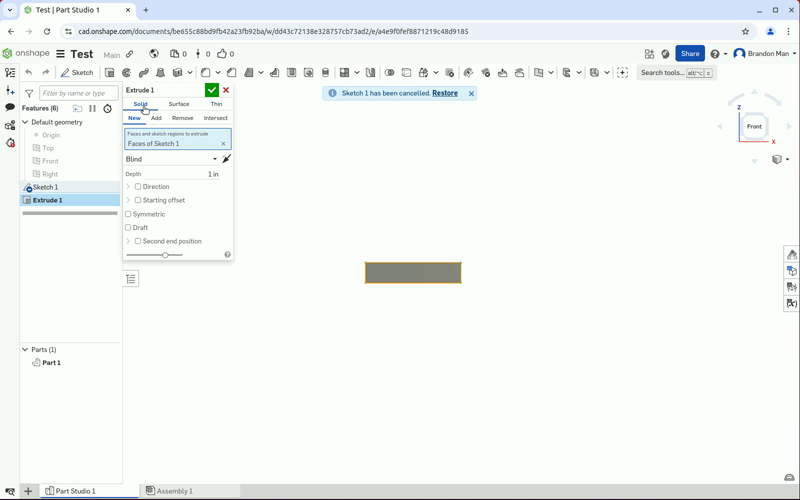
click(143, 106)
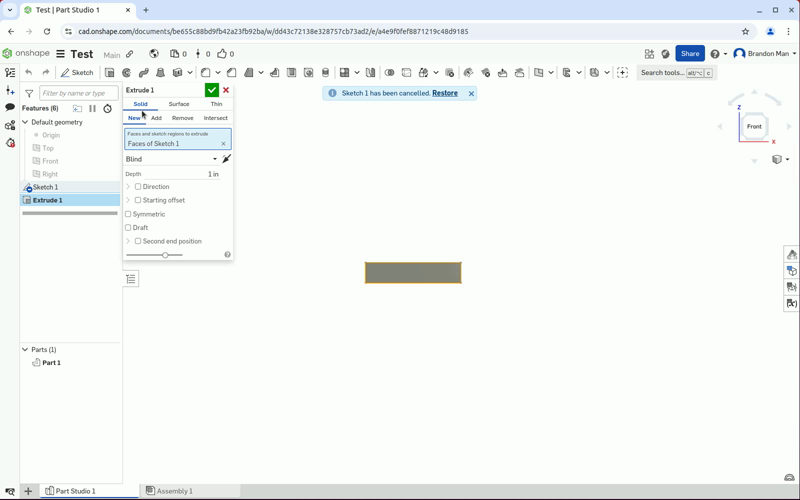
mouse_move(137, 120)
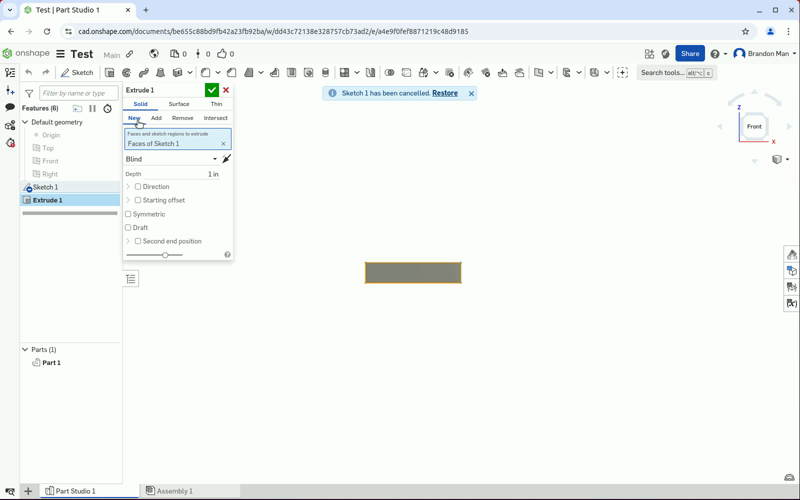
click(137, 120)
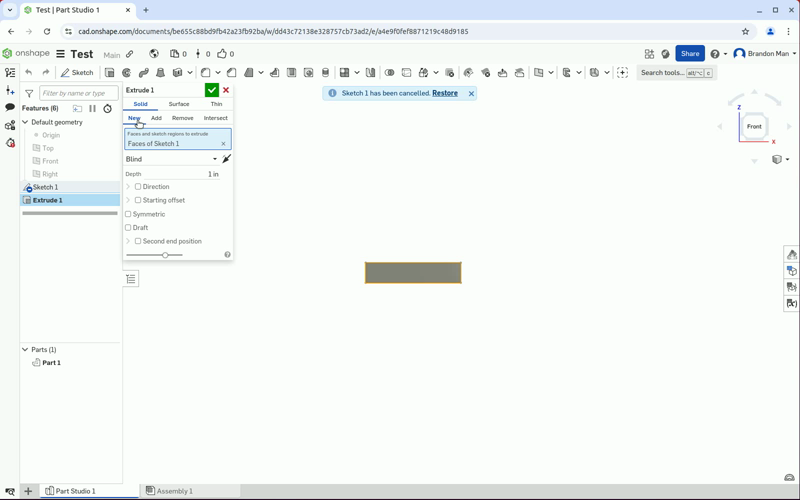
key(tab, 4)
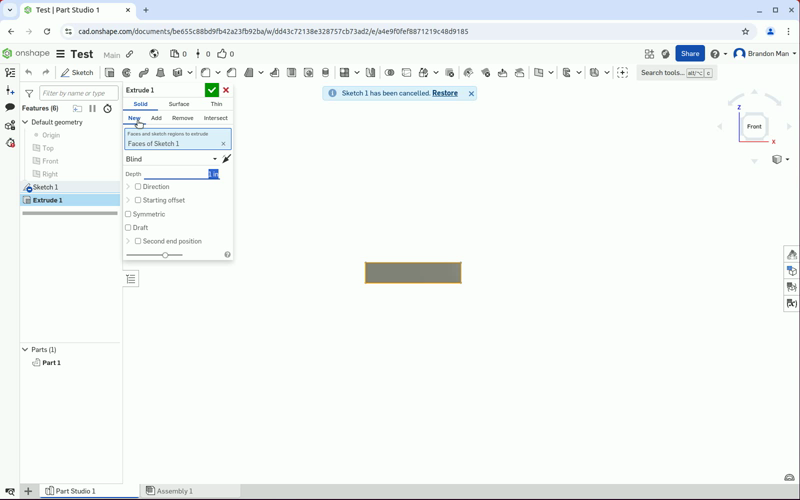
text(-0.241)
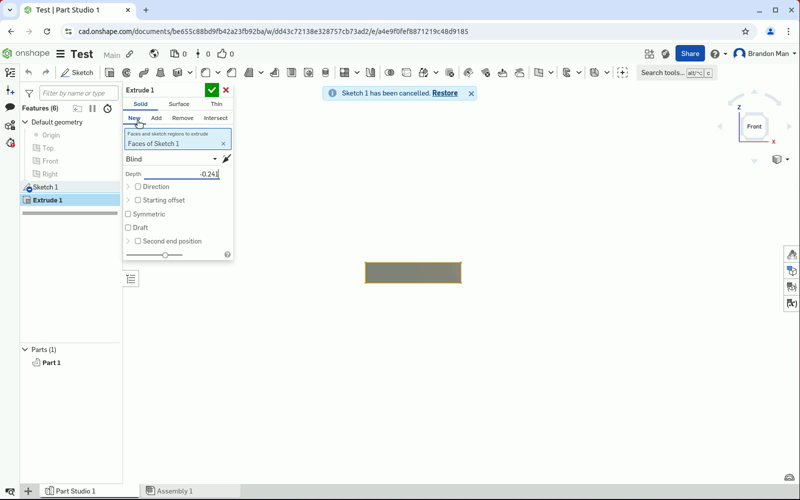
key(enter)
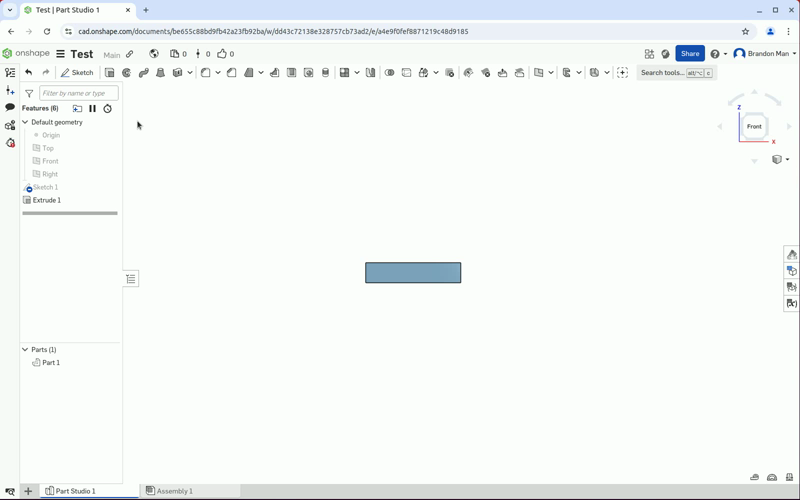
key(shift+h)
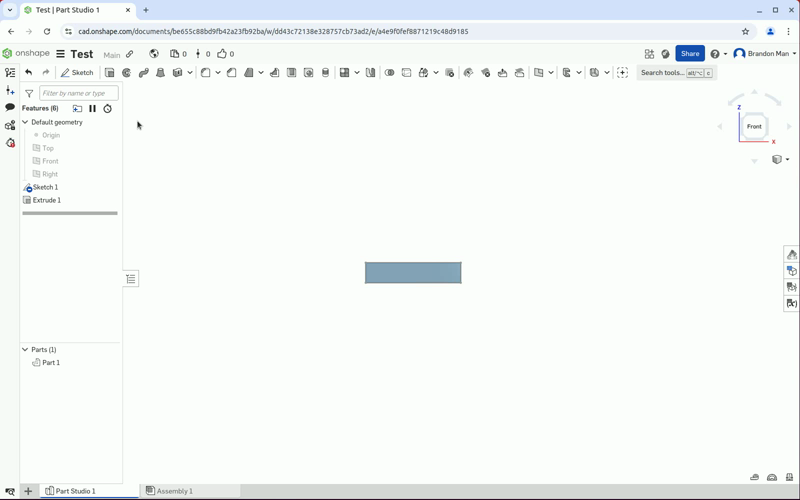
key(shift+h)
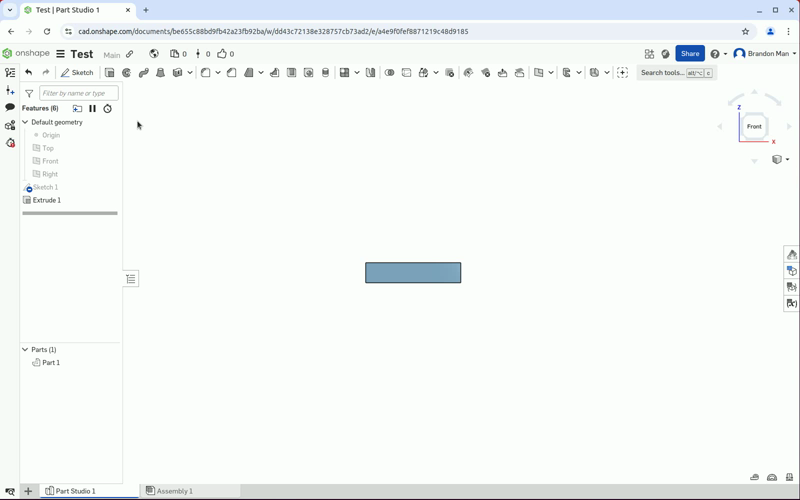
mouse_move(73, 189)
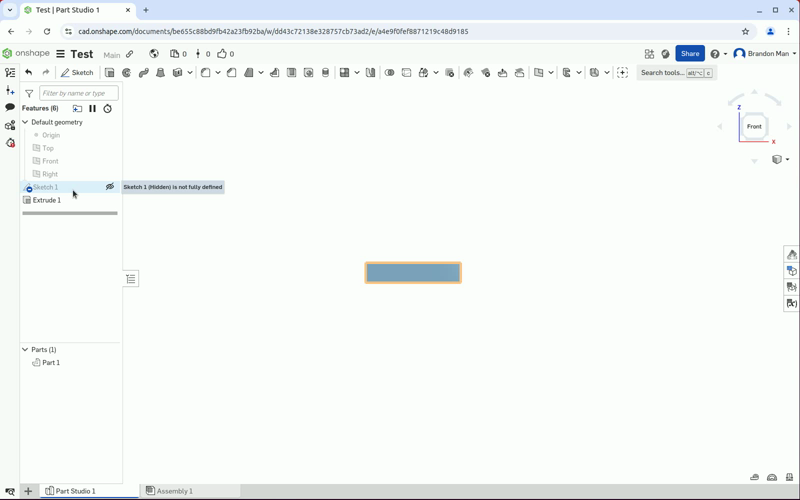
click(73, 189)
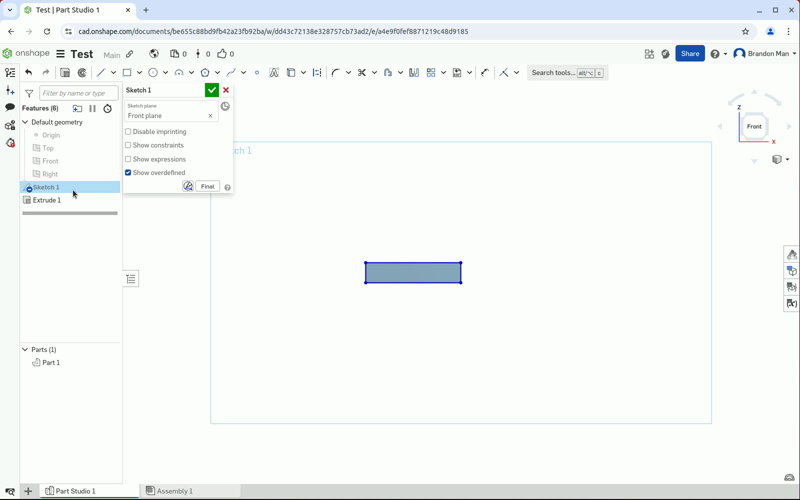
mouse_move(229, 92)
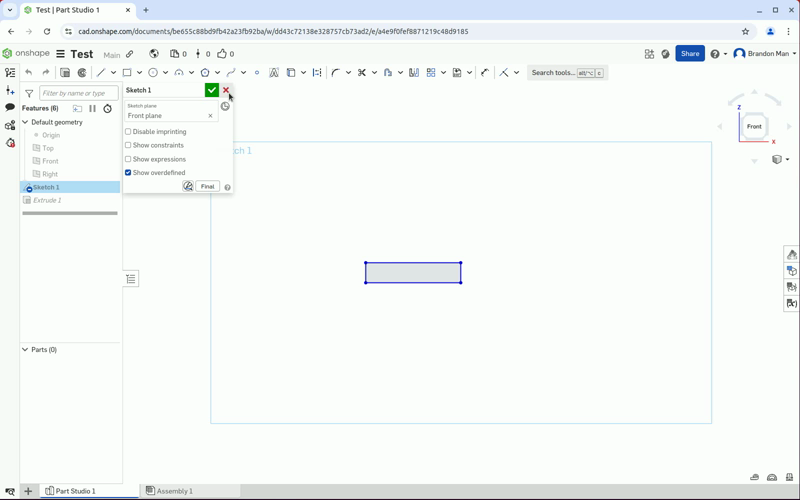
click(229, 92)
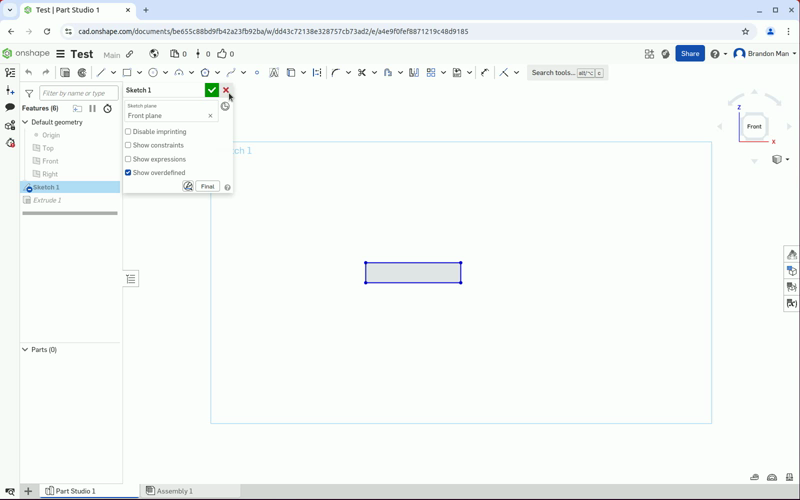
key(shift+s)
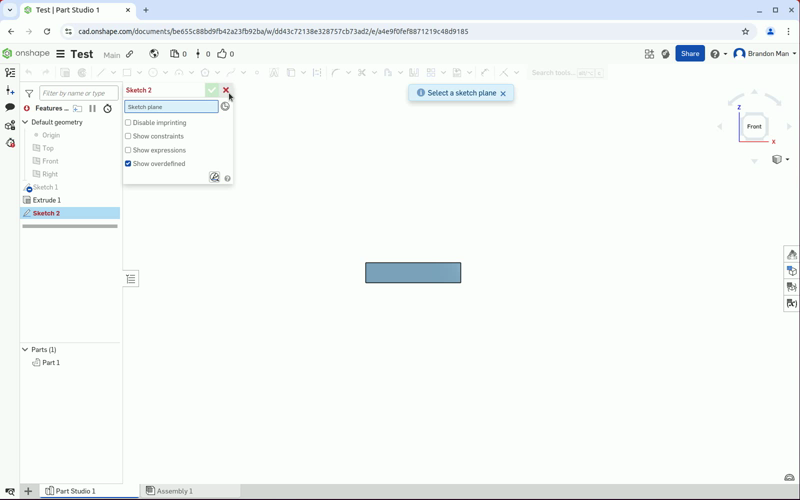
mouse_move(73, 163)
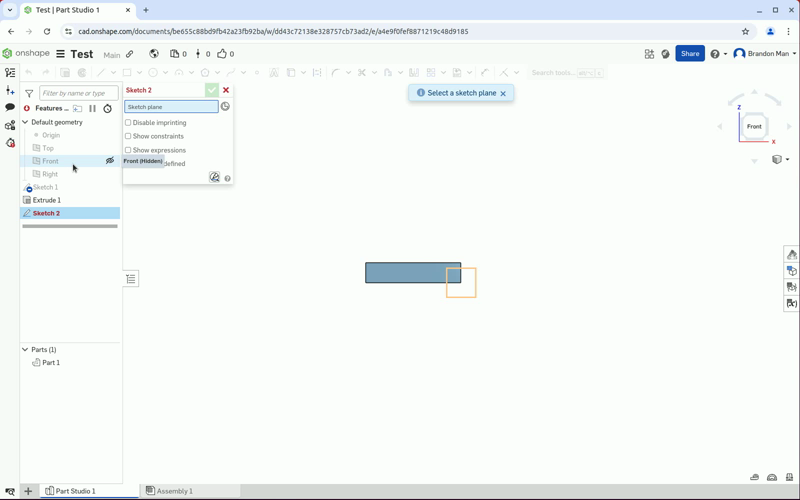
click(73, 163)
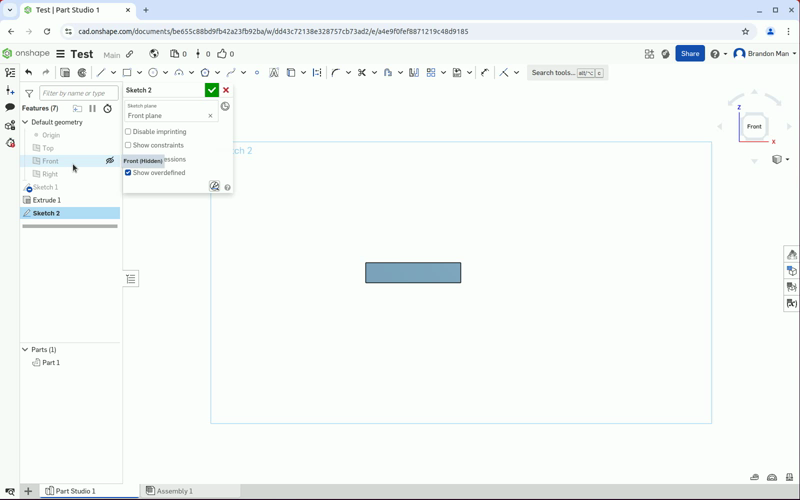
mouse_move(73, 352)
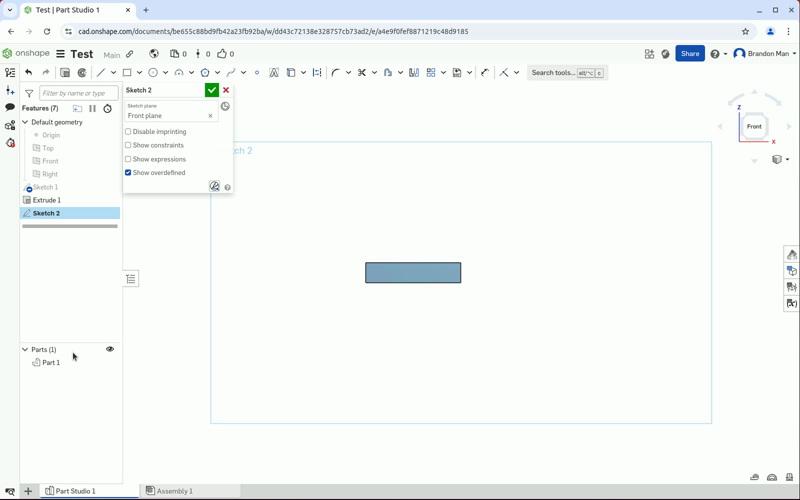
key(y)
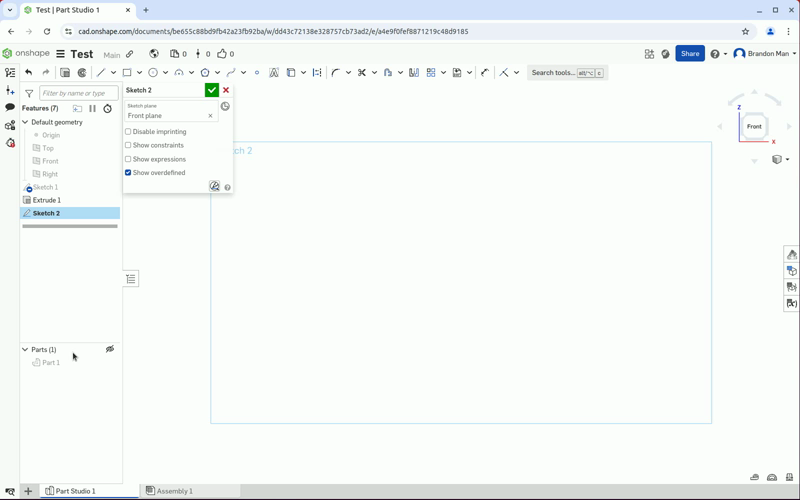
key(l)
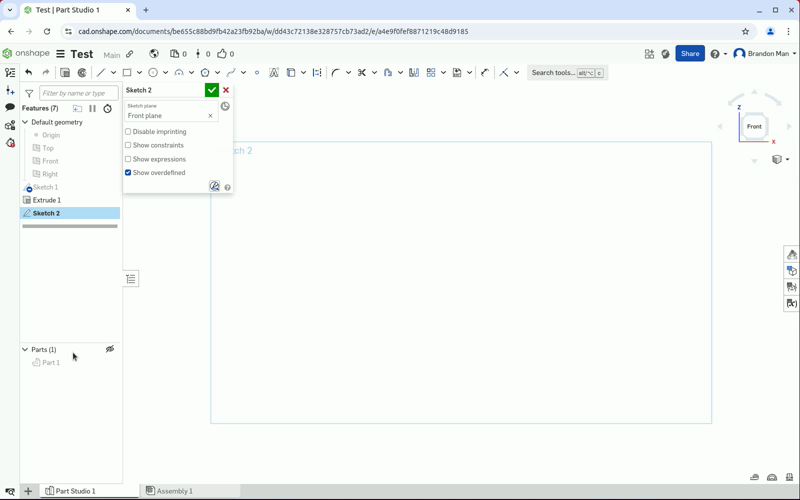
key_down(shift)
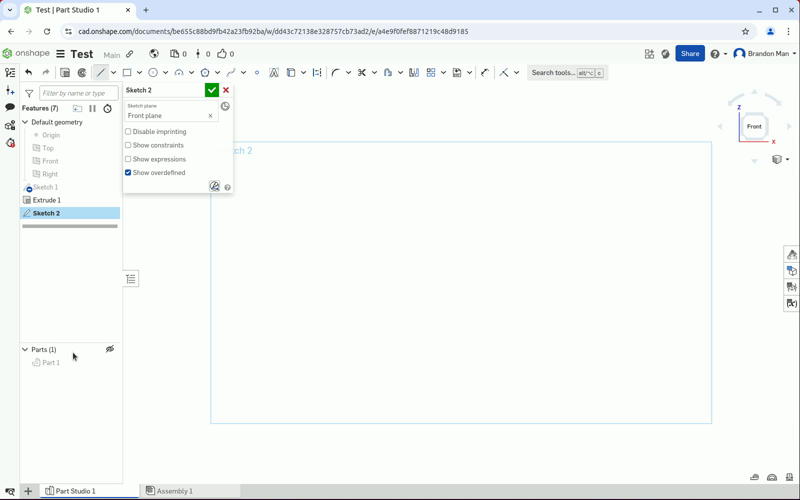
mouse_move(348, 307)
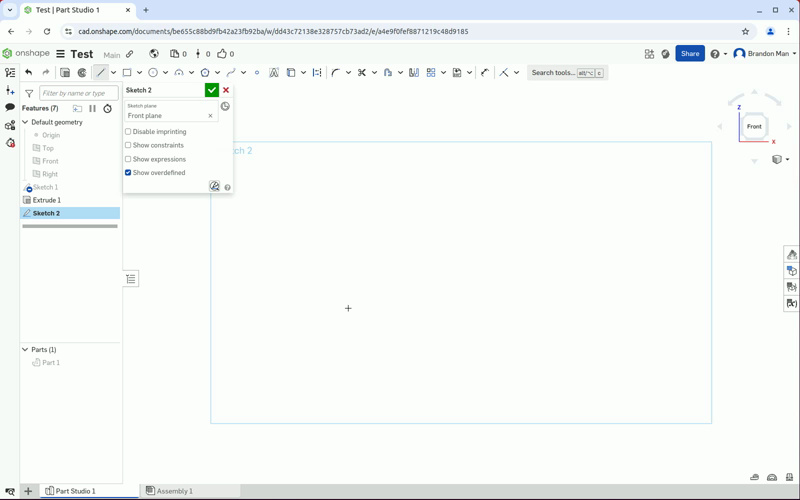
click(348, 307)
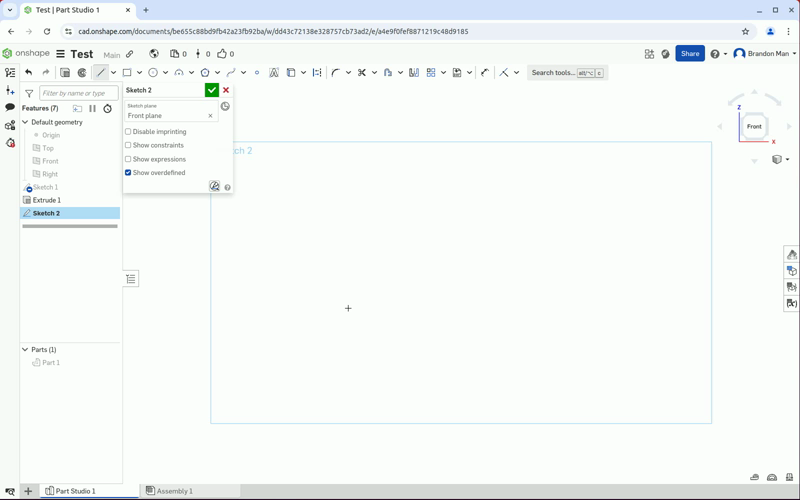
key_up(shift)
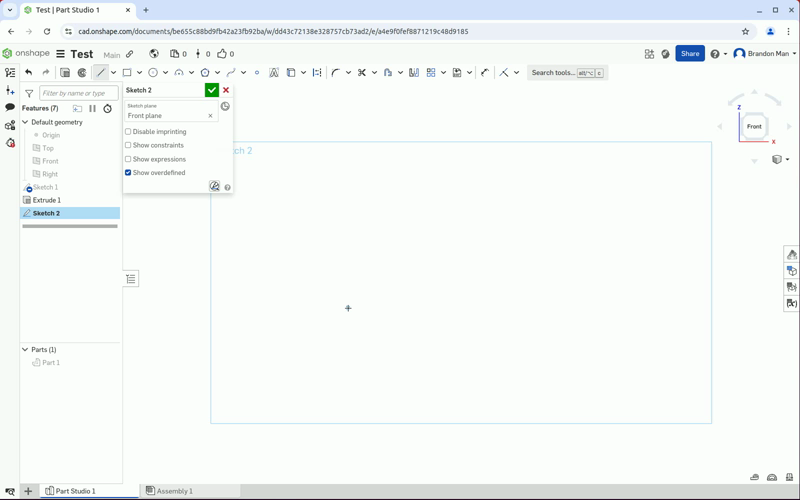
key_down(shift)
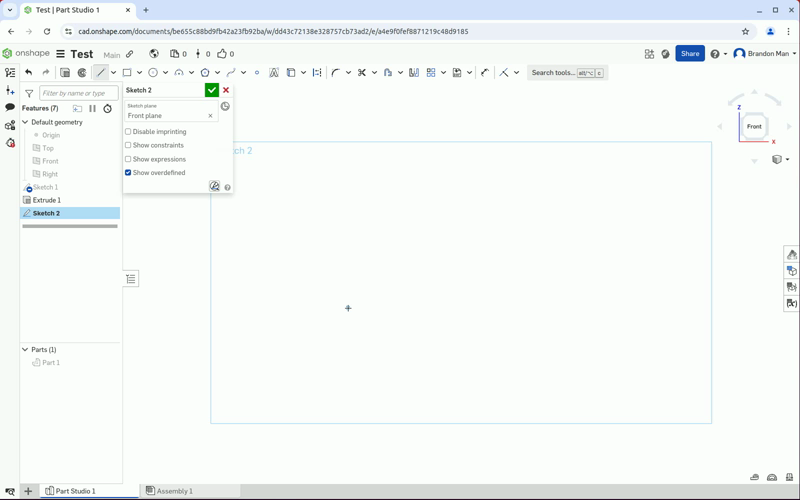
mouse_move(460, 307)
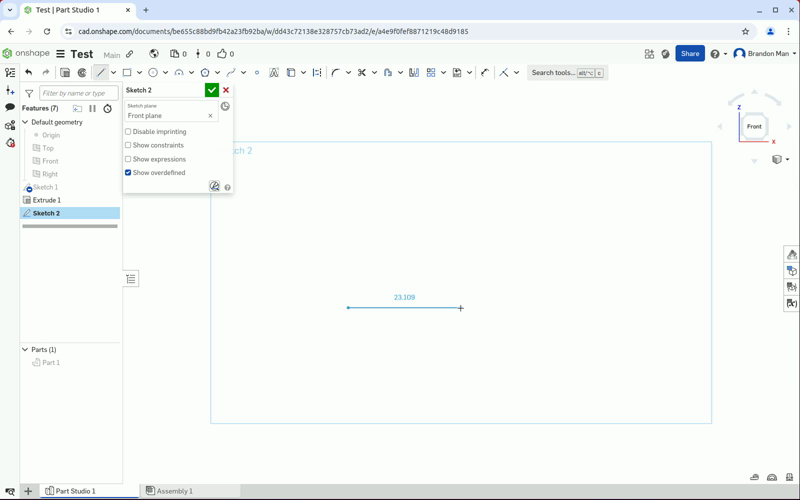
click(460, 307)
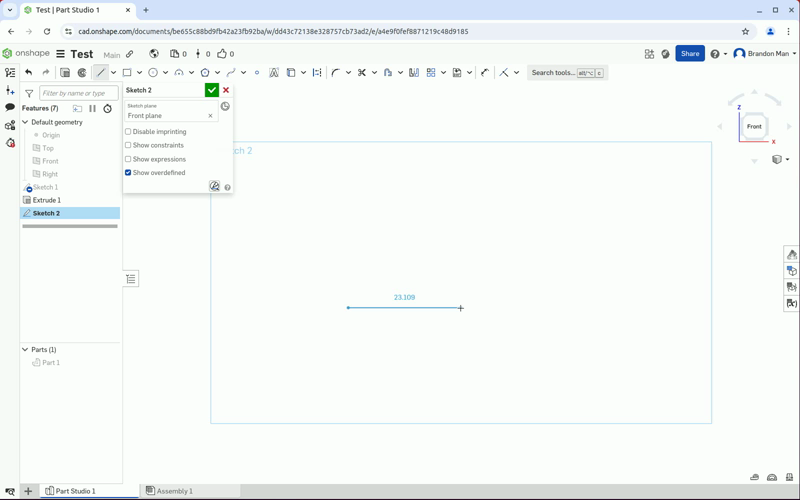
key_up(shift)
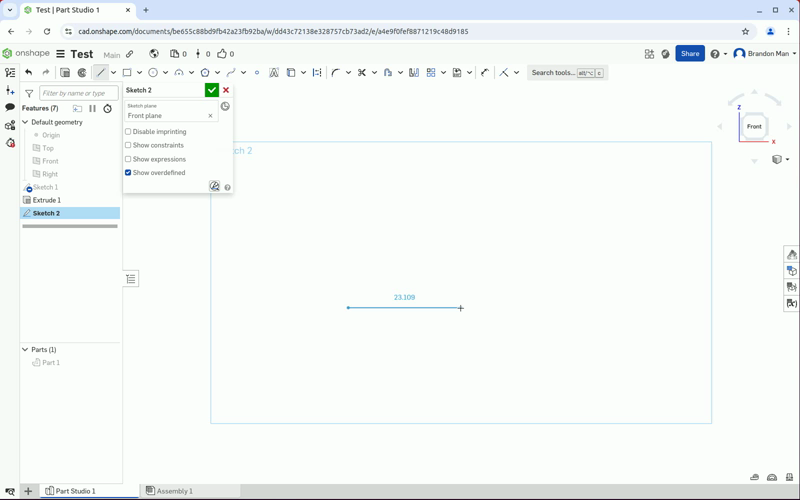
key_down(shift)
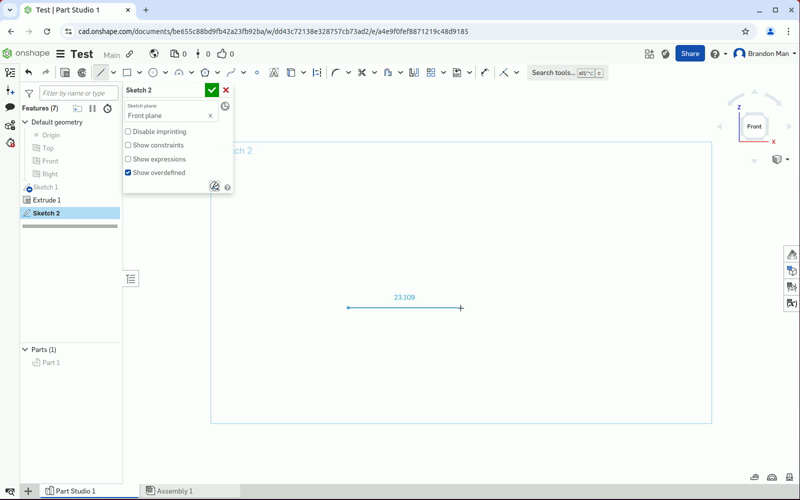
mouse_move(490, 307)
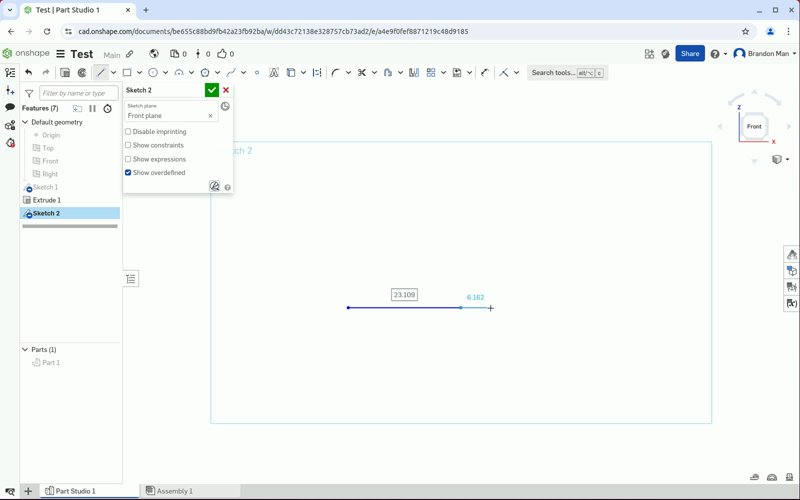
mouse_move(460, 287)
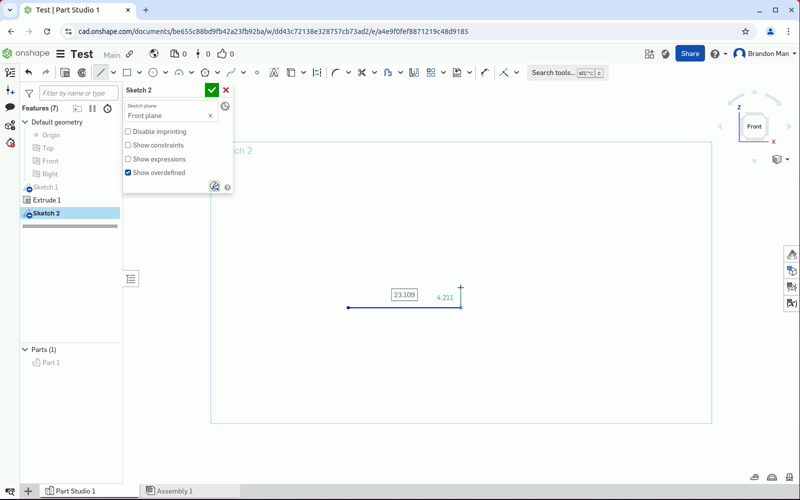
click(460, 287)
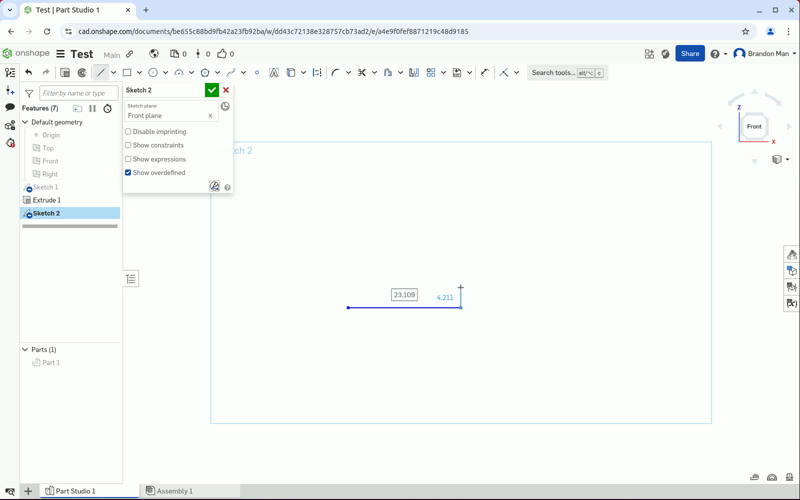
key_up(shift)
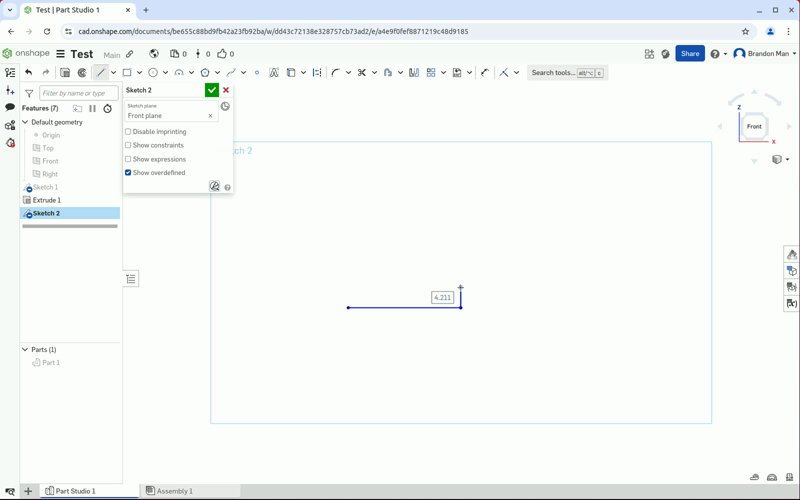
key_down(shift)
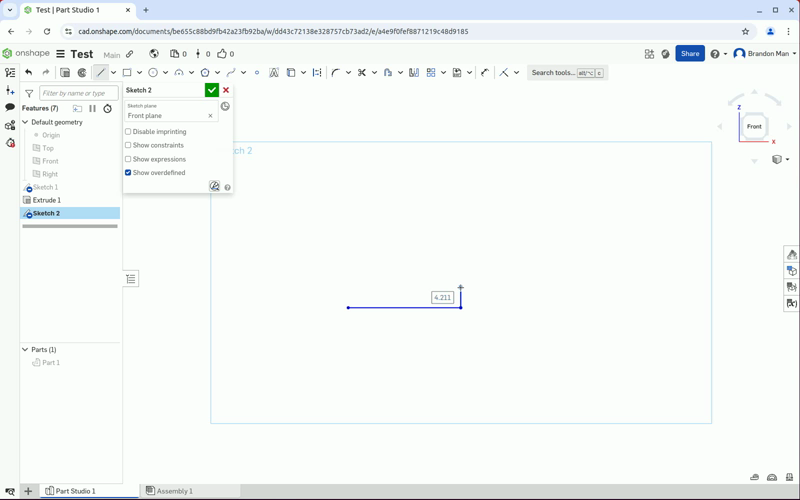
mouse_move(348, 287)
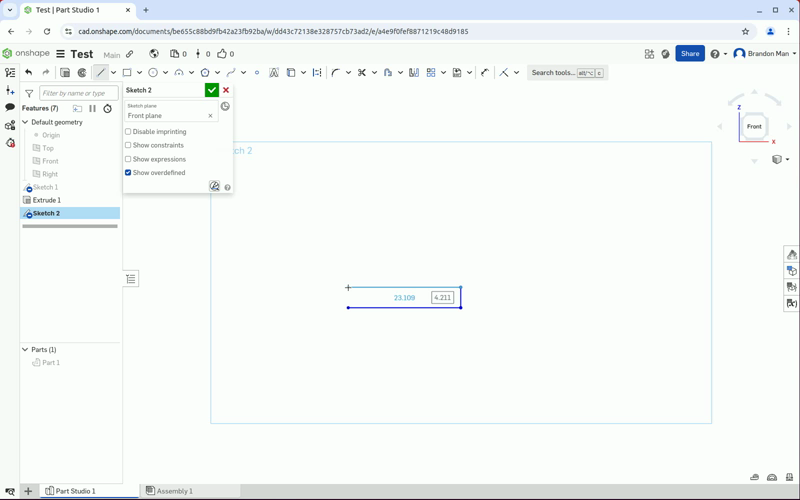
click(348, 287)
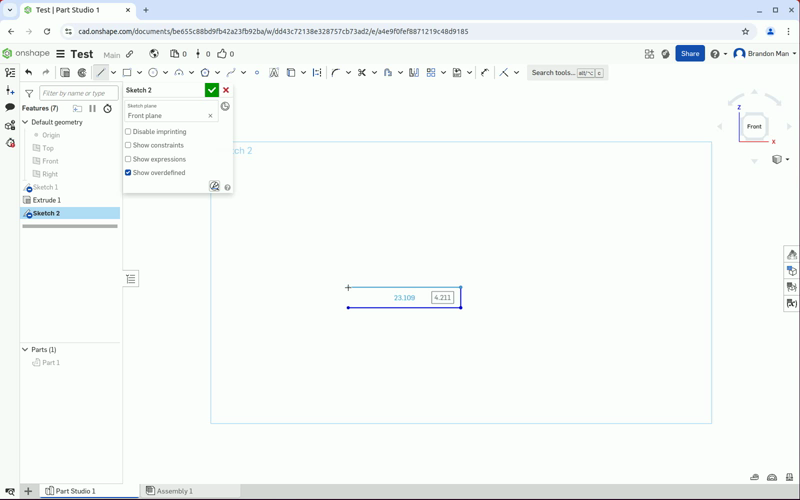
key_up(shift)
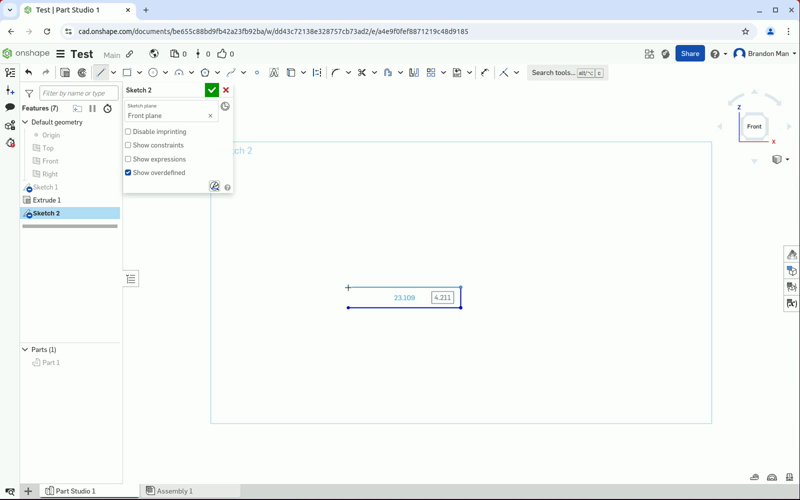
mouse_move(378, 287)
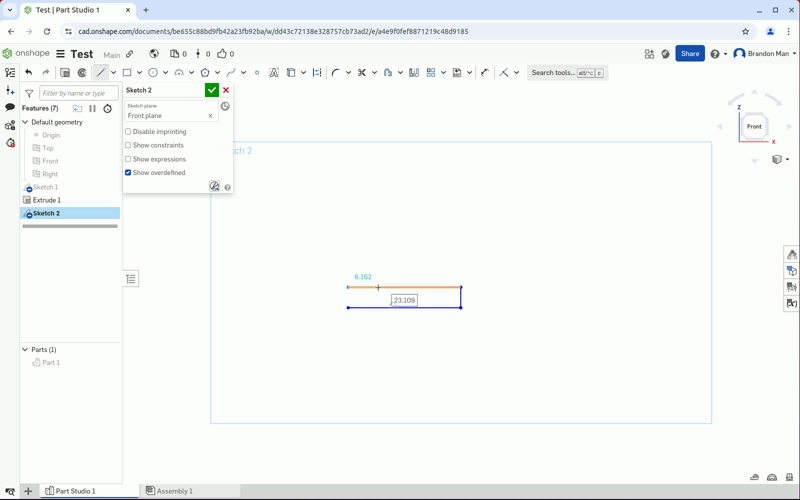
key_down(shift)
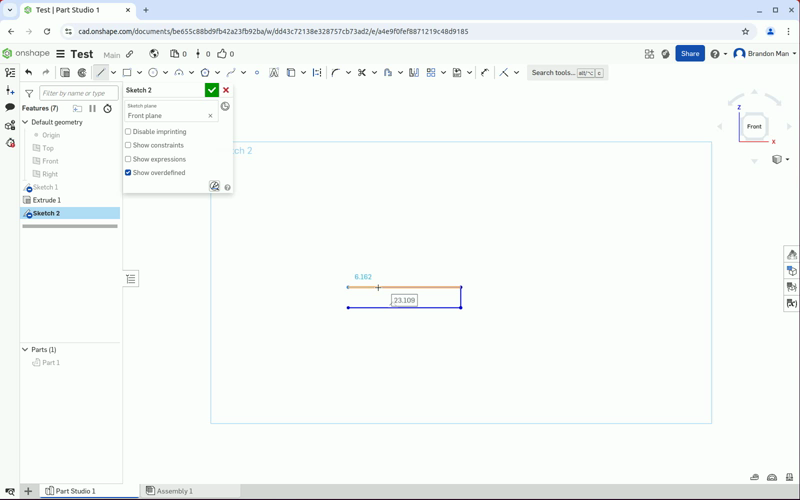
mouse_move(348, 307)
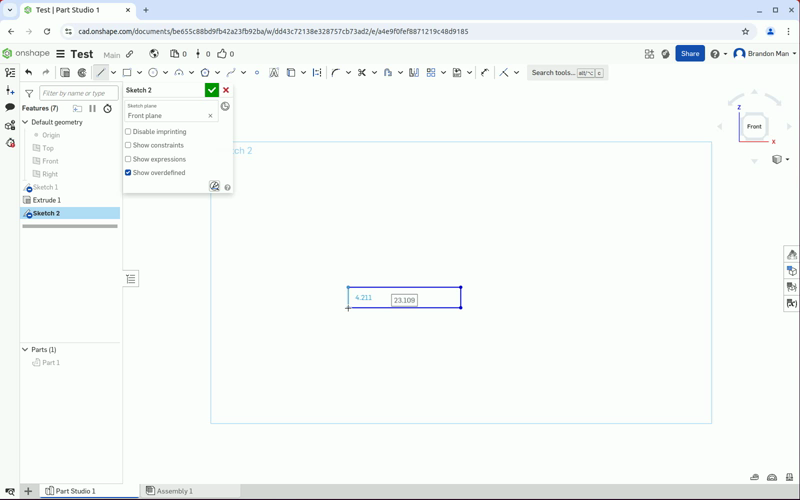
key_up(shift)
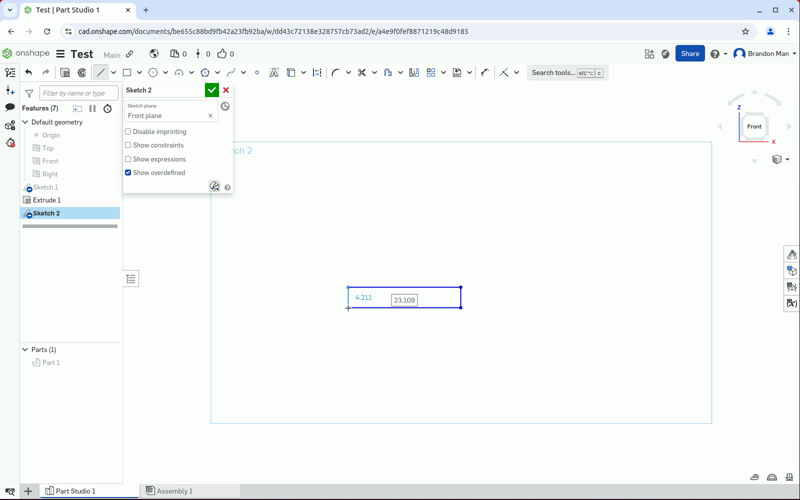
click(348, 307)
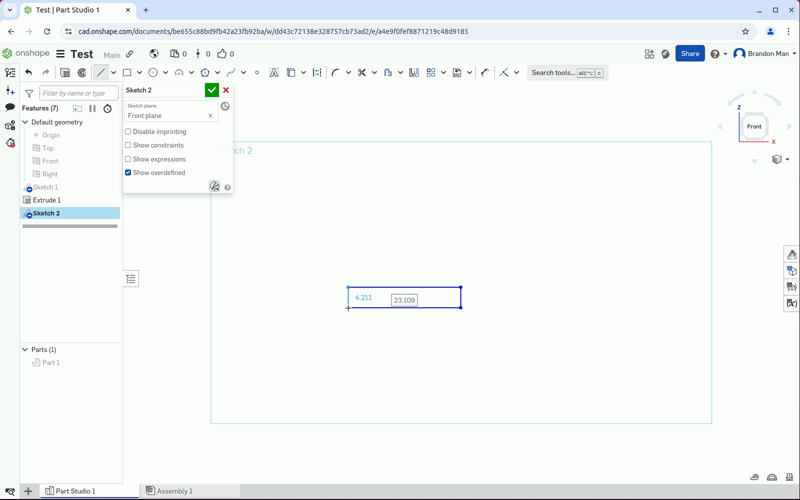
key(esc)
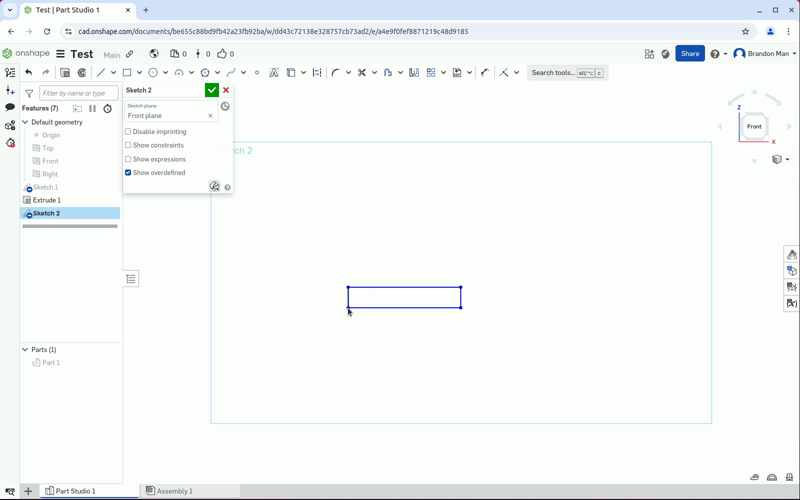
mouse_move(357, 291)
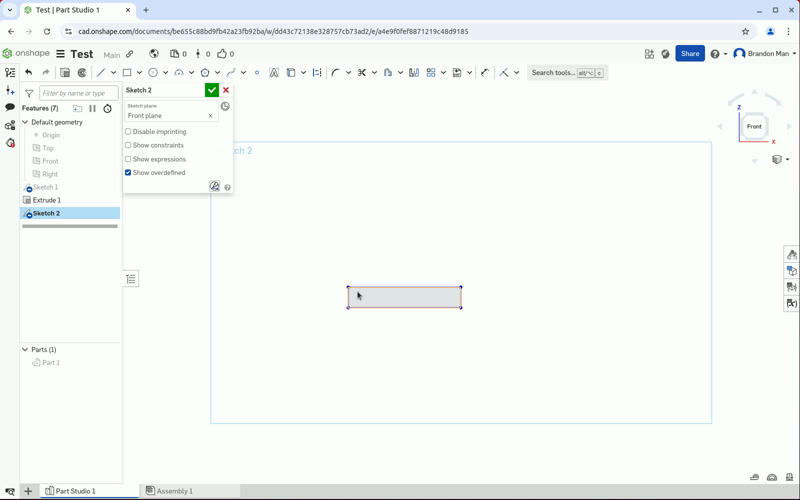
click(357, 291)
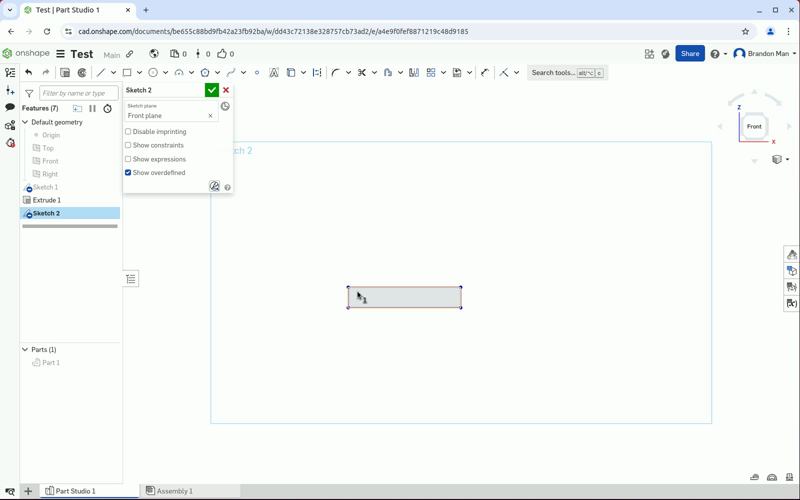
mouse_move(73, 352)
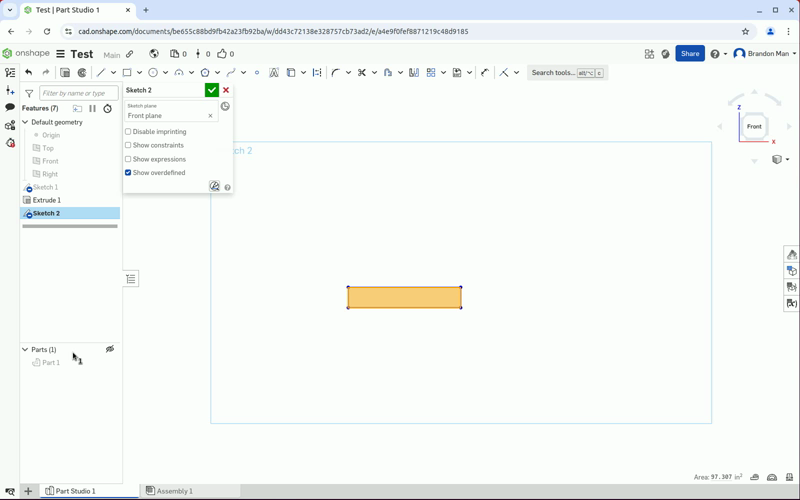
key(shift+y)
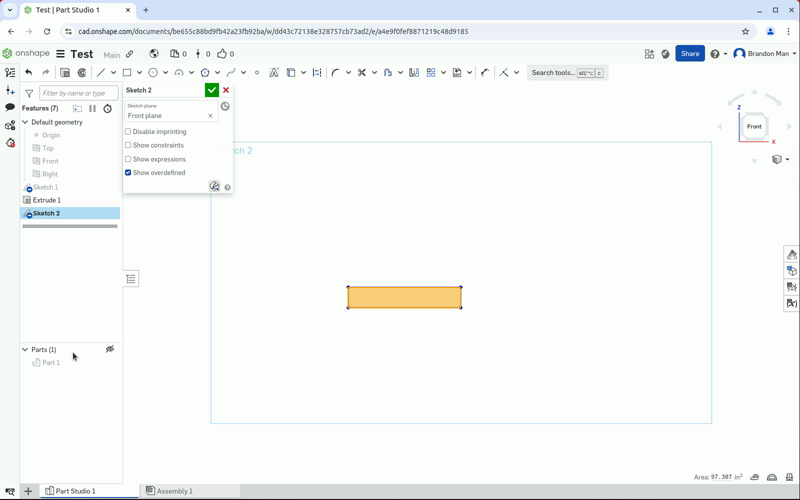
key(shift+e)
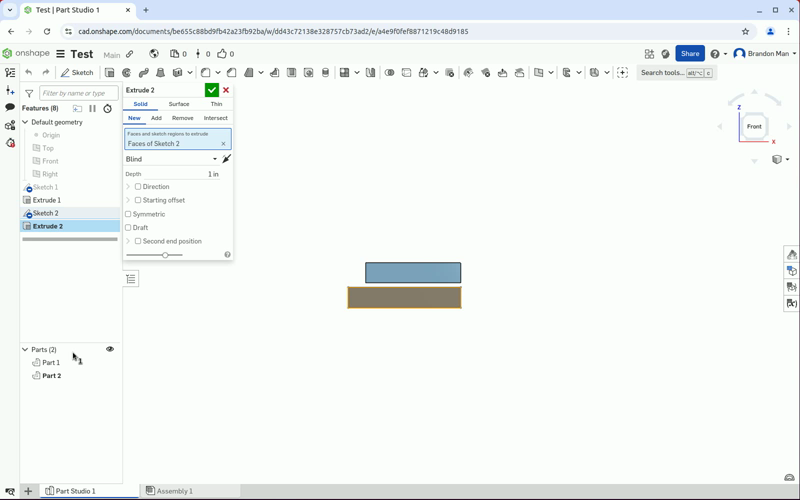
mouse_move(143, 106)
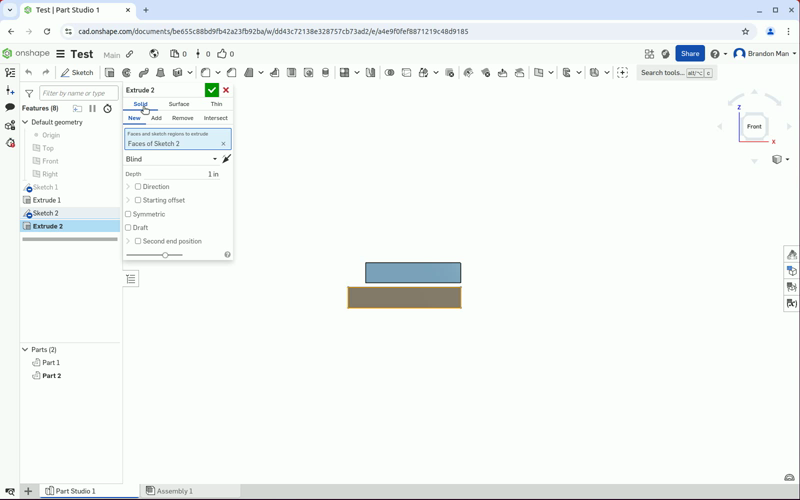
click(143, 106)
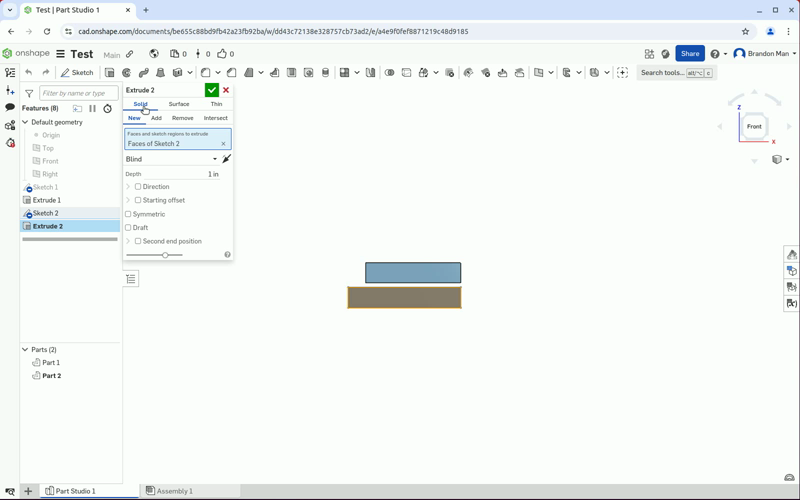
mouse_move(137, 120)
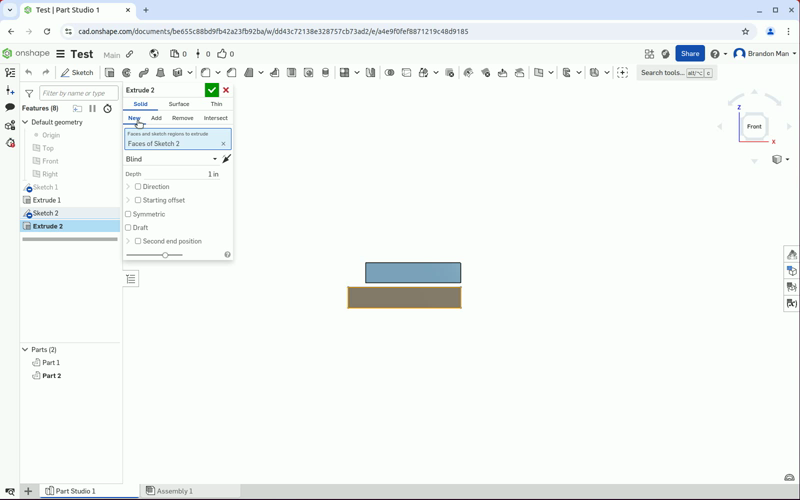
click(137, 120)
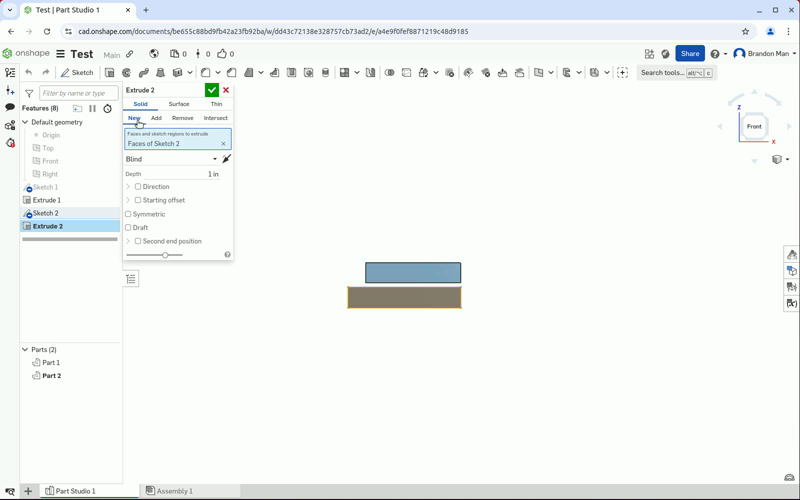
key(tab, 4)
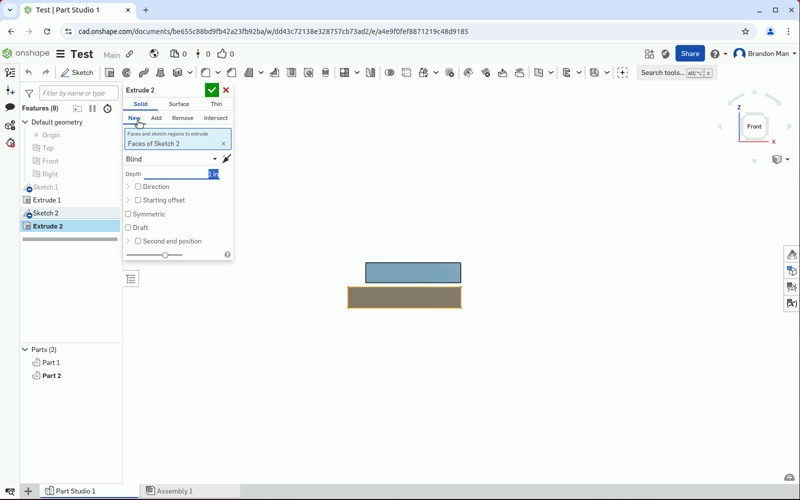
text(-0.241)
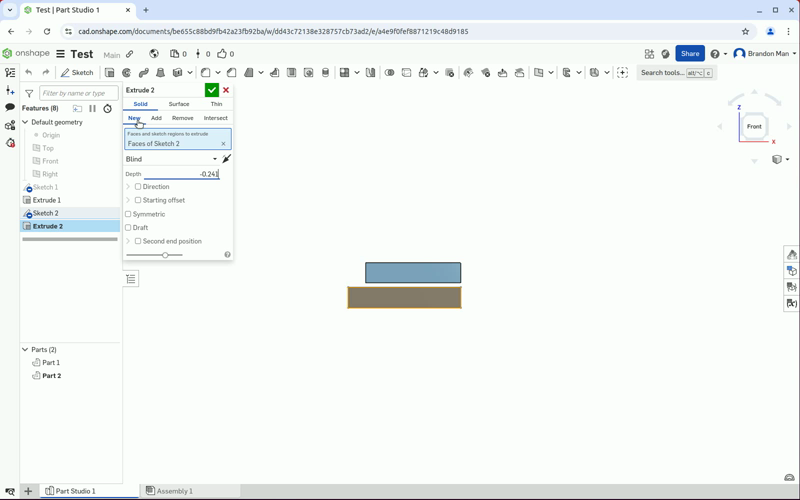
key(enter)
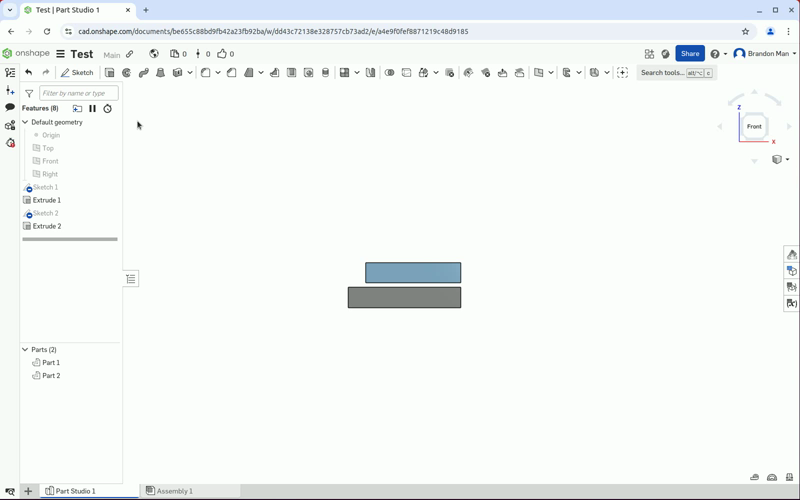
key(shift+h)
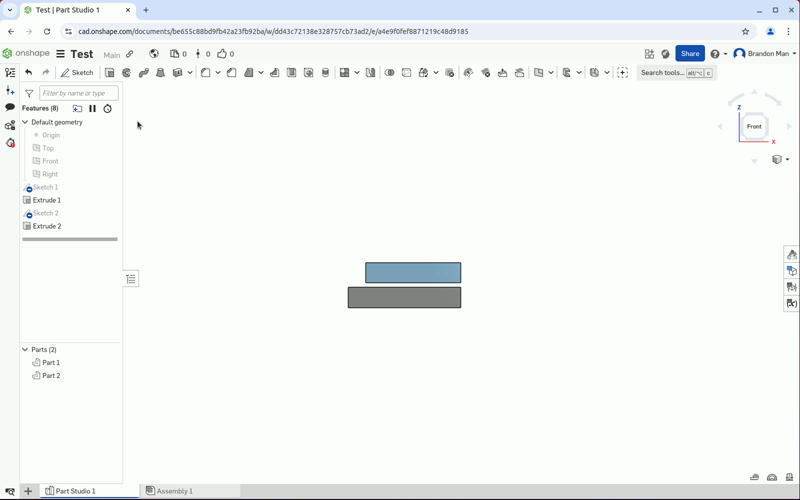
key(shift+h)
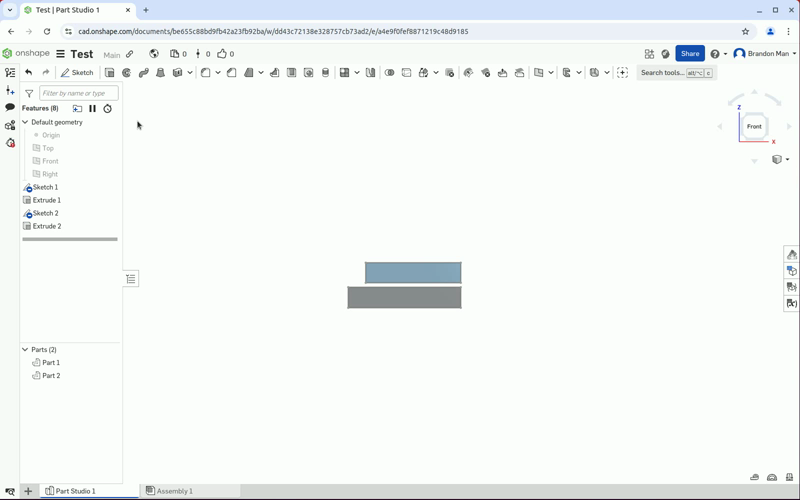
key(shift+7)
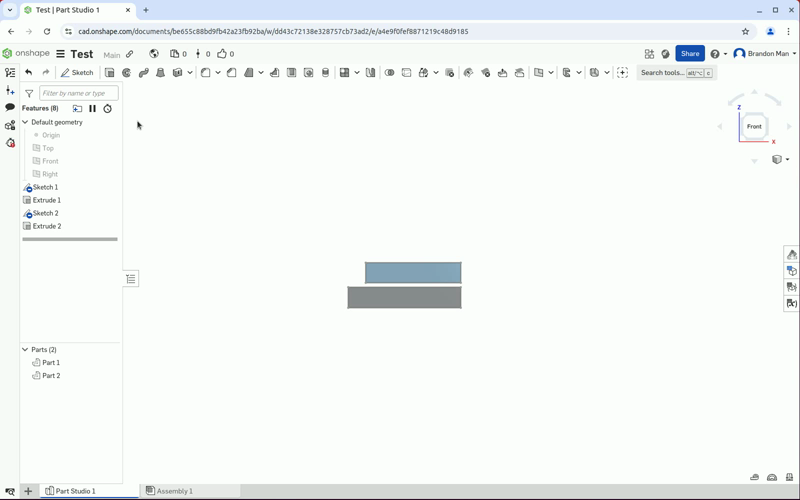
key(left, 2)
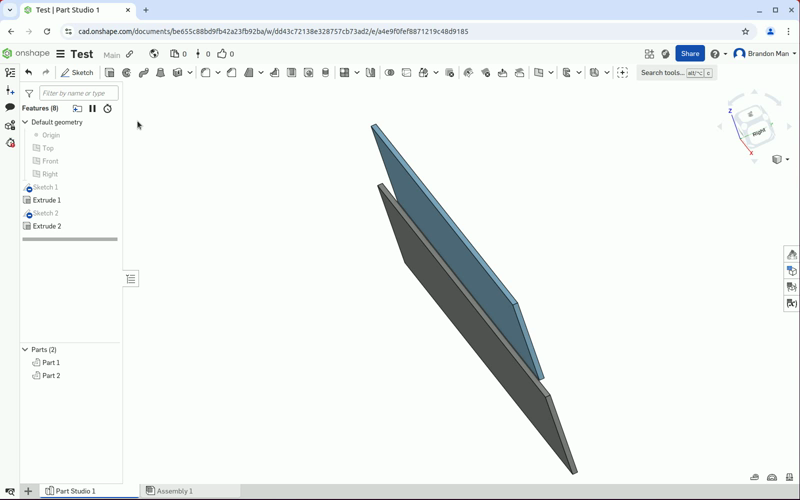
key(down, 2)
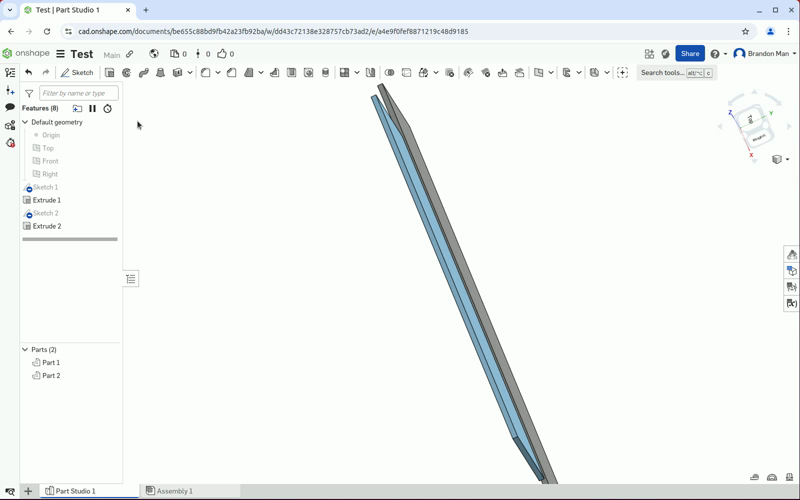
key(up, 2)
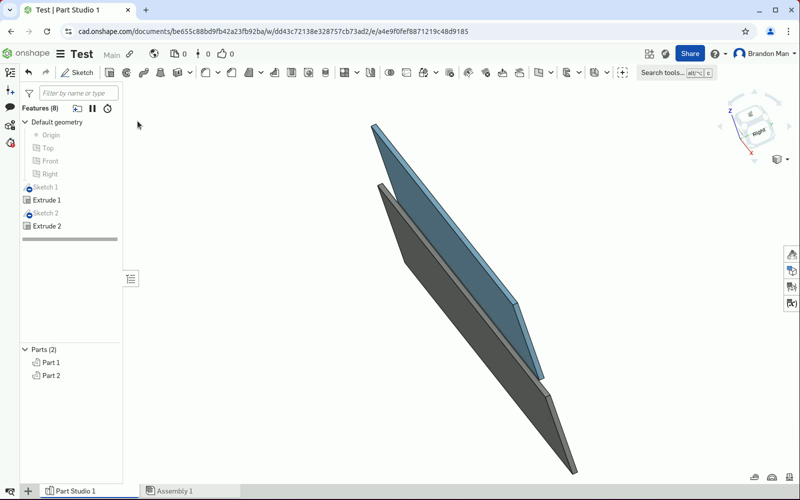
key(right, 2)
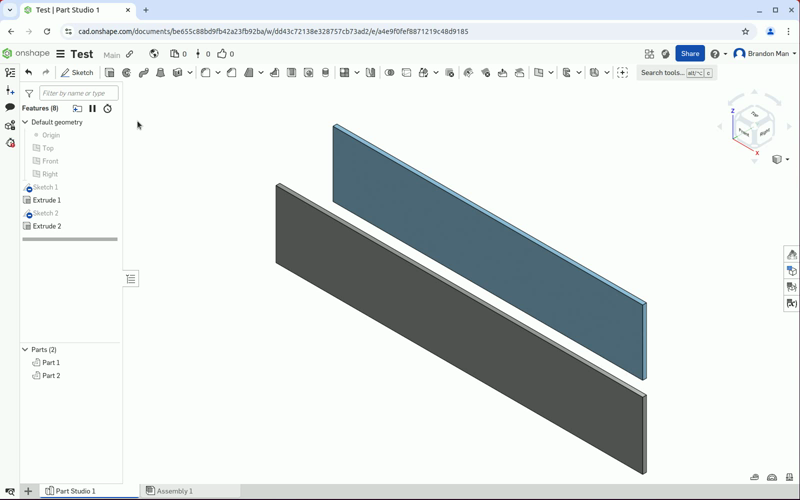
mouse_move(73, 189)
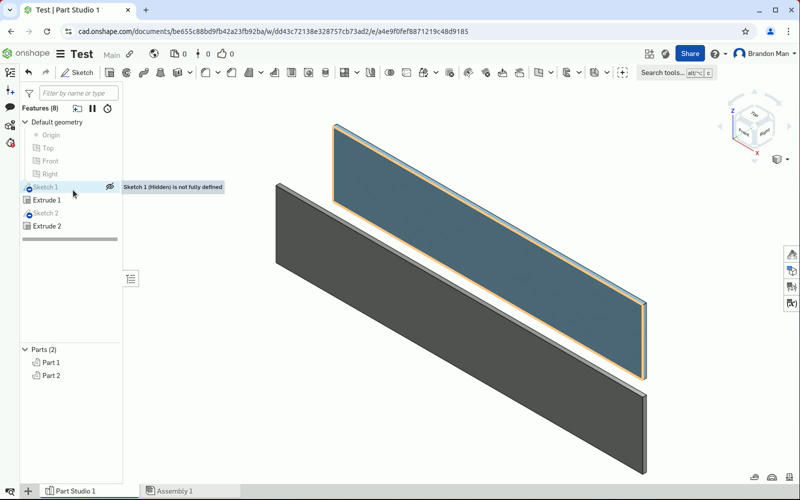
click(73, 189)